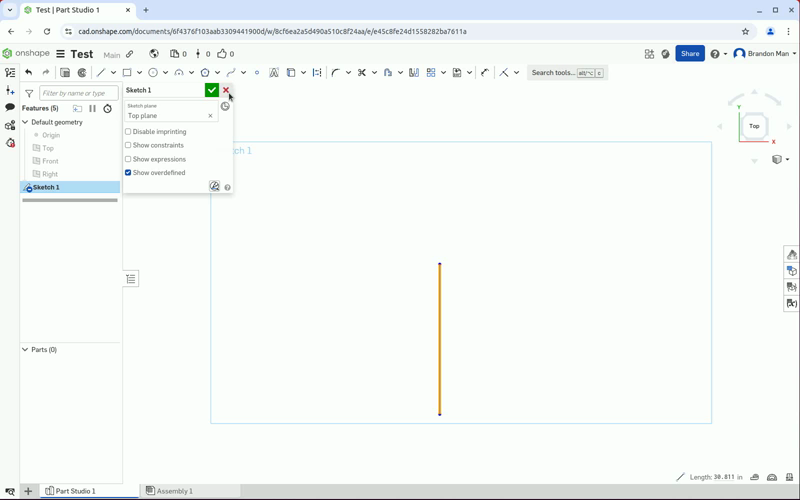
key(shift+h)
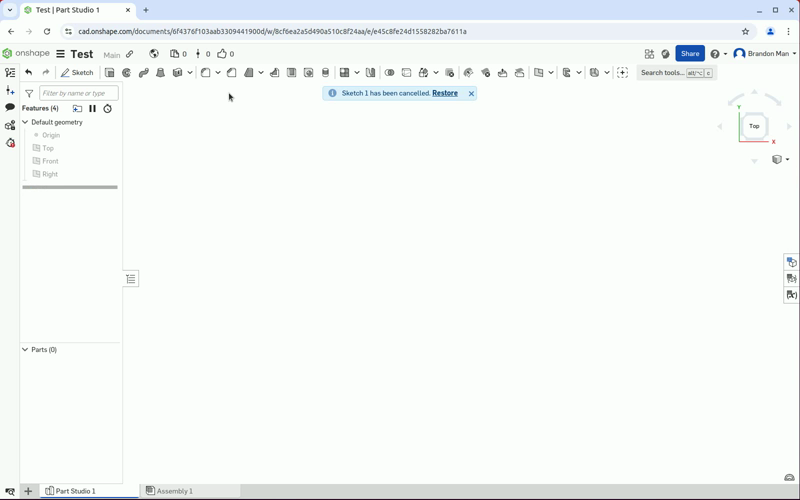
mouse_move(73, 352)
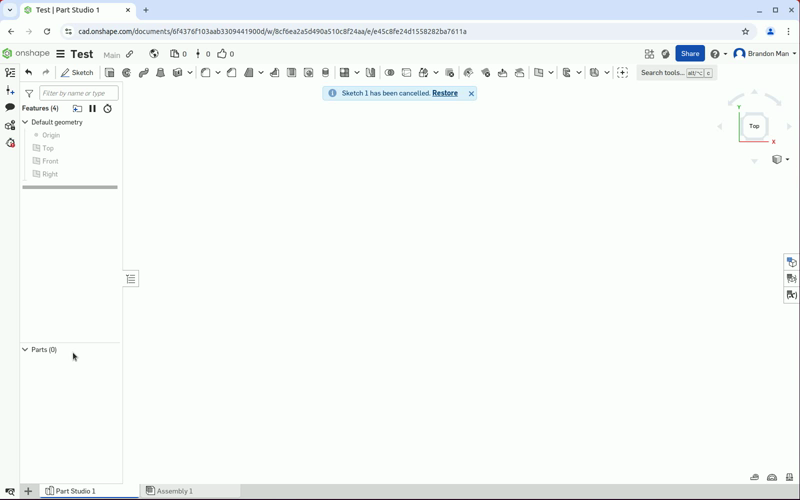
key(y)
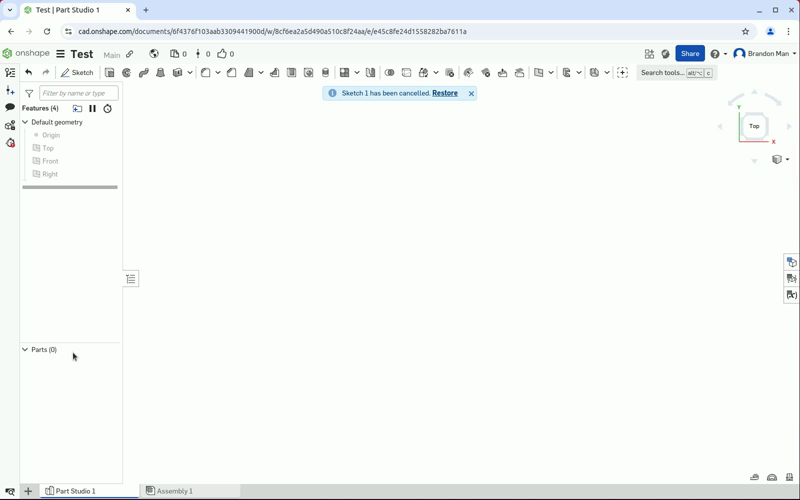
key(shift+p)
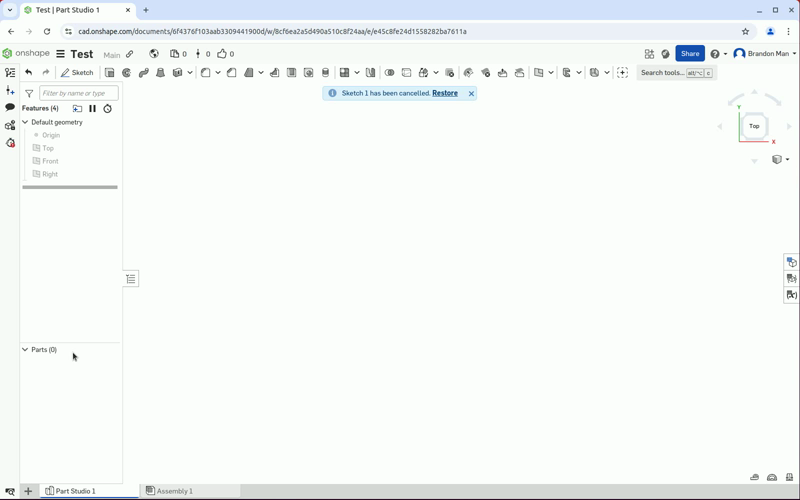
key(space)
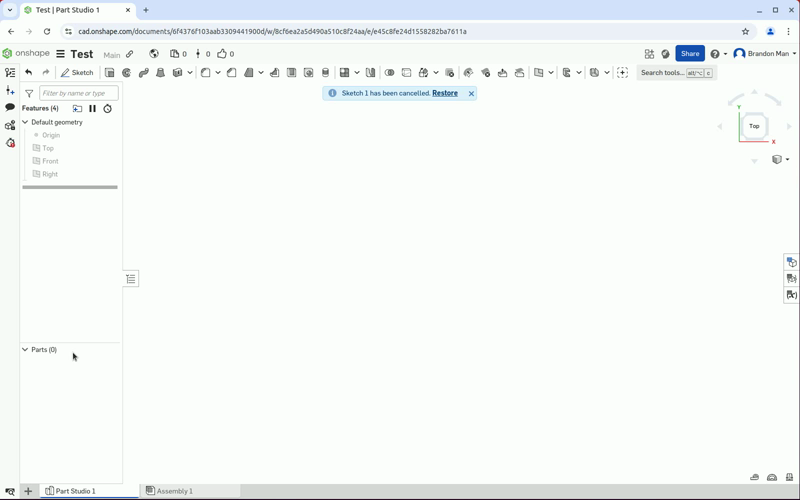
key_down(shift)
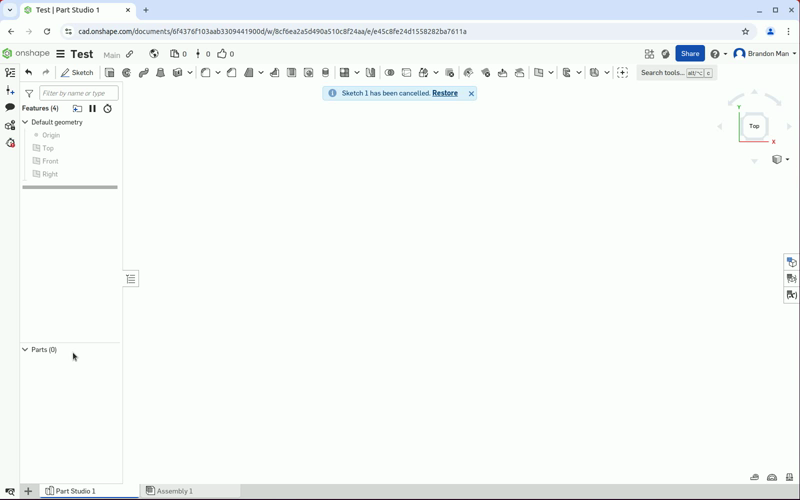
key(up)
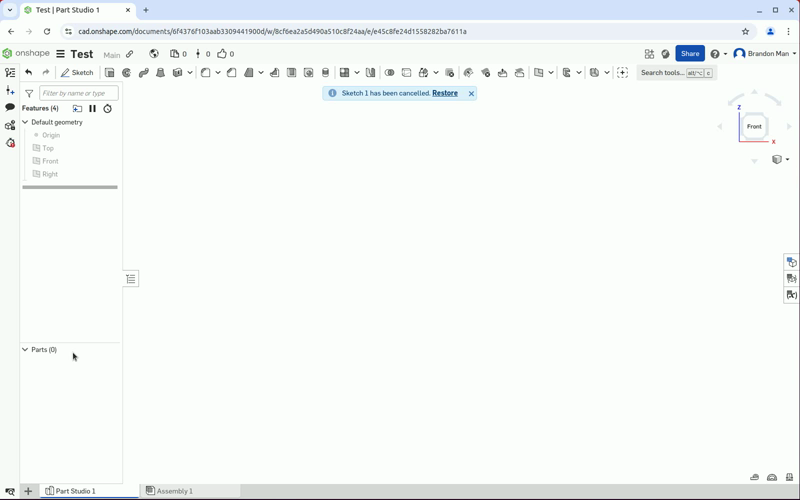
key_up(shift)
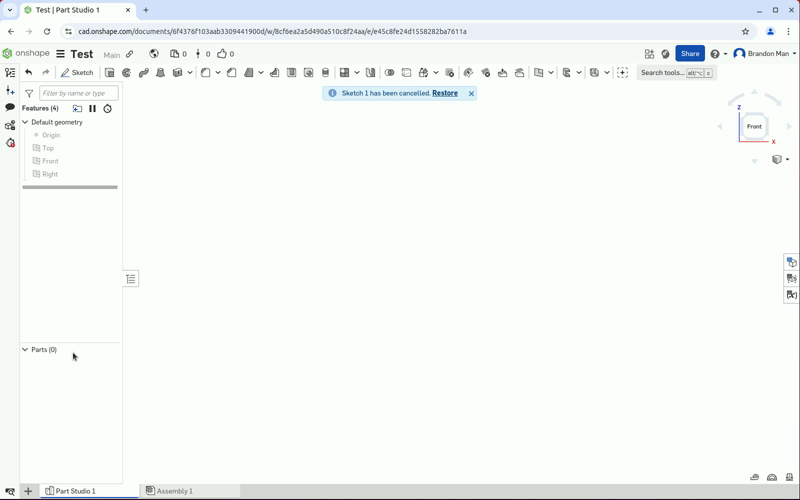
key(space)
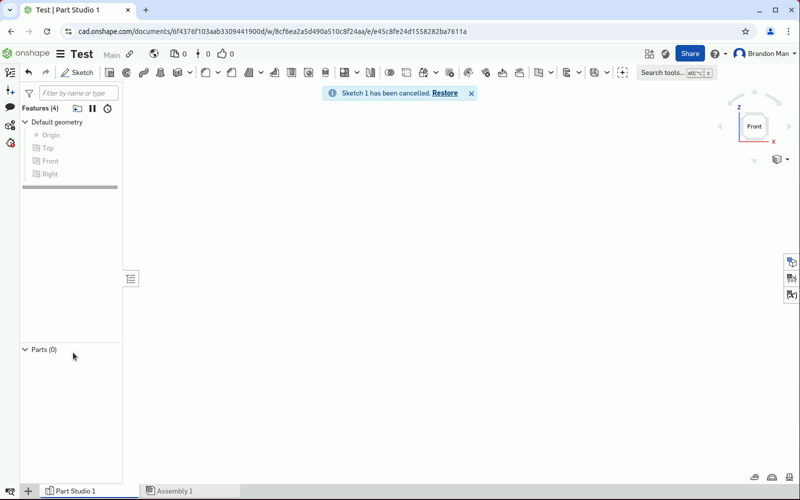
key_down(shift)
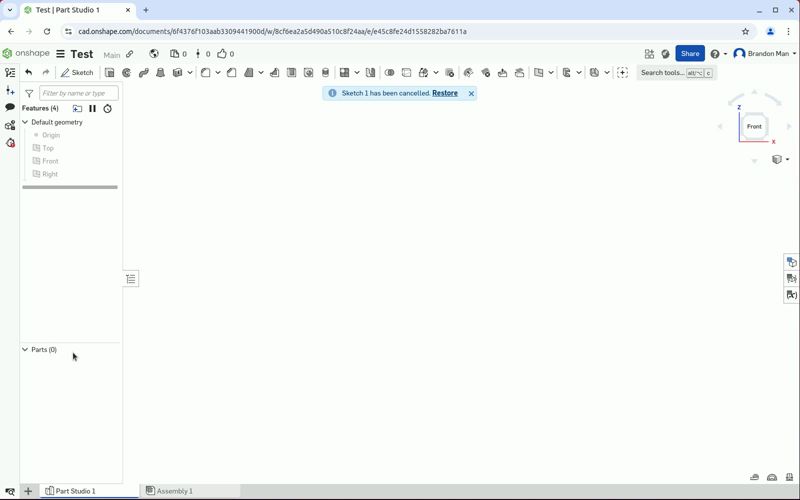
key(left)
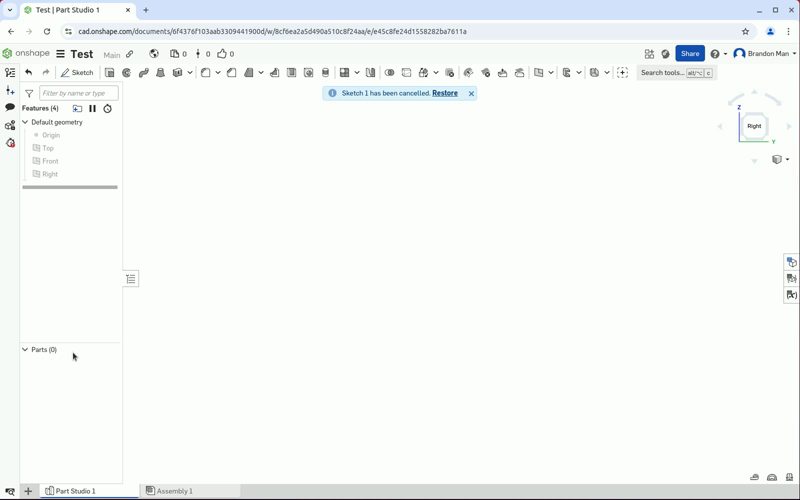
key_up(shift)
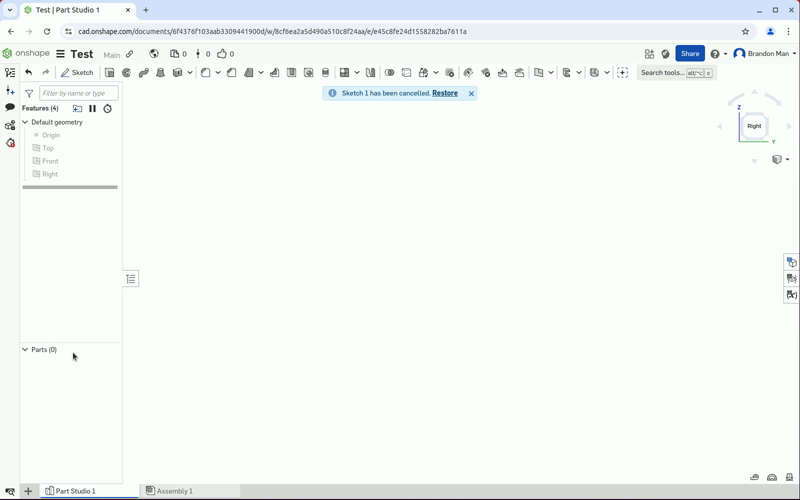
mouse_move(73, 352)
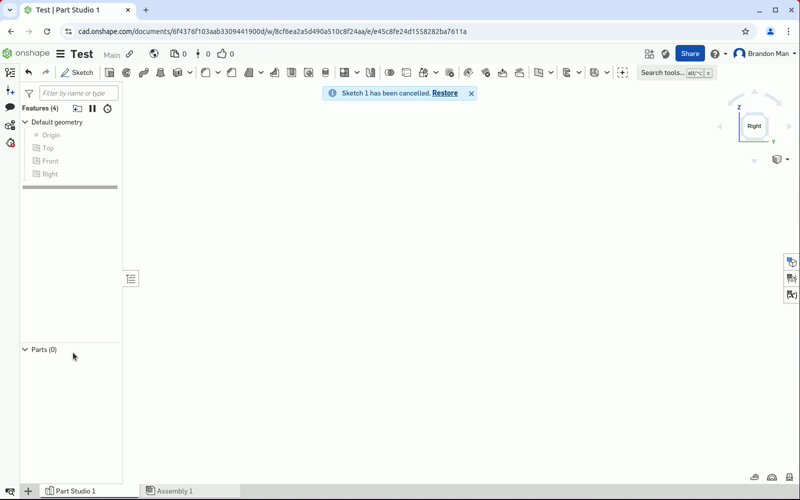
key(shift+y)
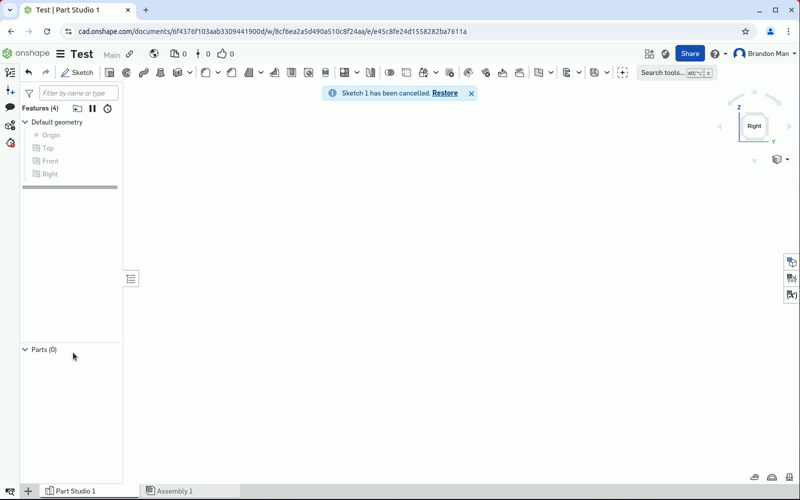
key(shift+s)
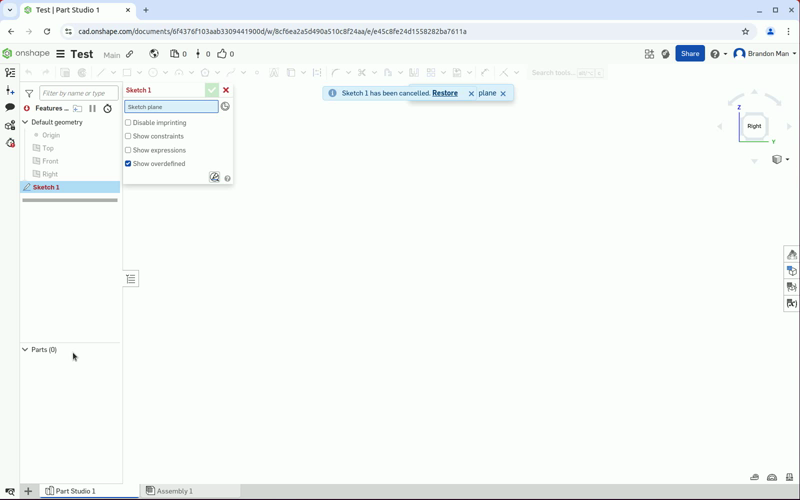
mouse_move(73, 176)
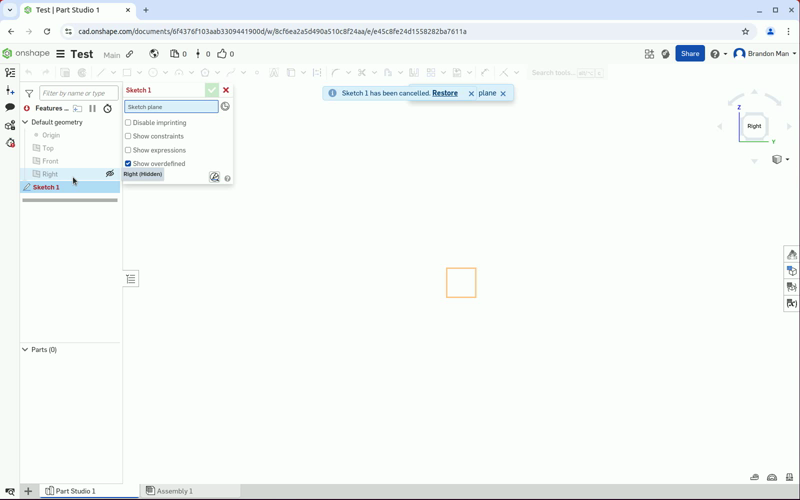
click(73, 176)
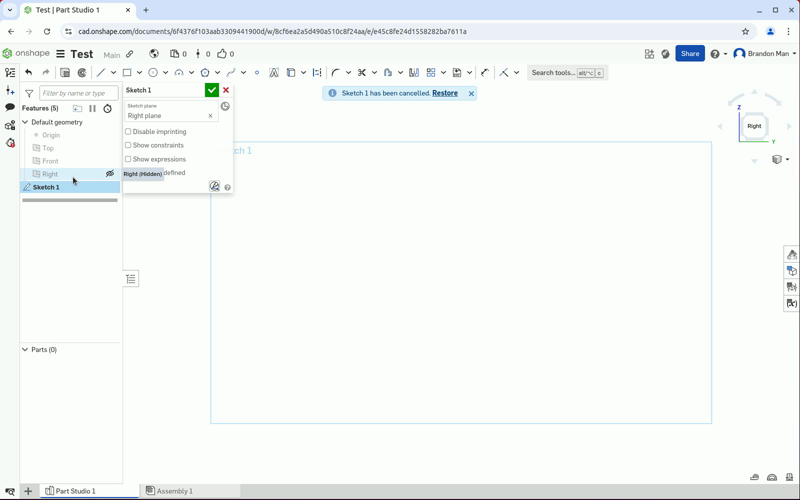
mouse_move(73, 352)
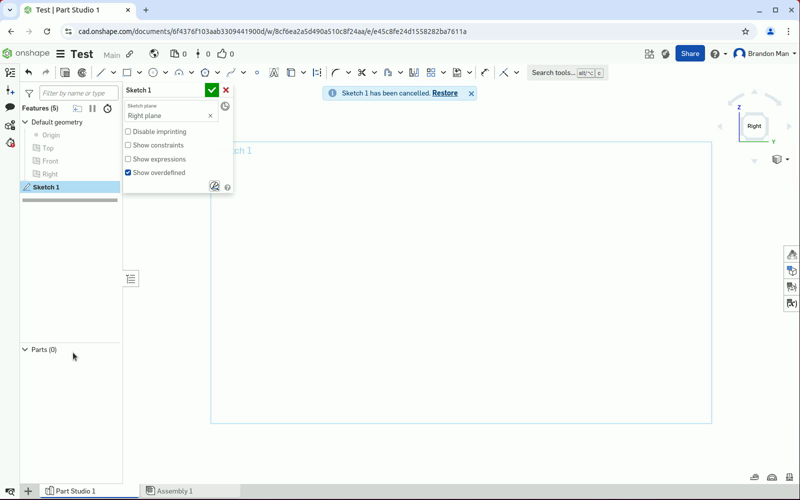
key(y)
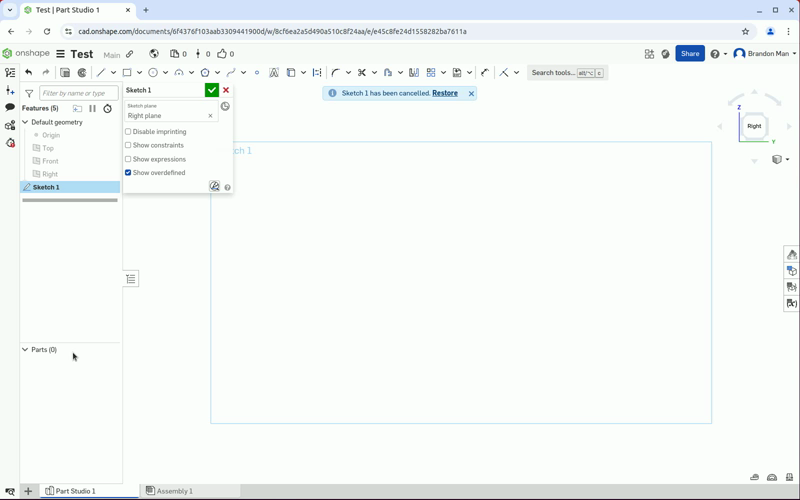
key(l)
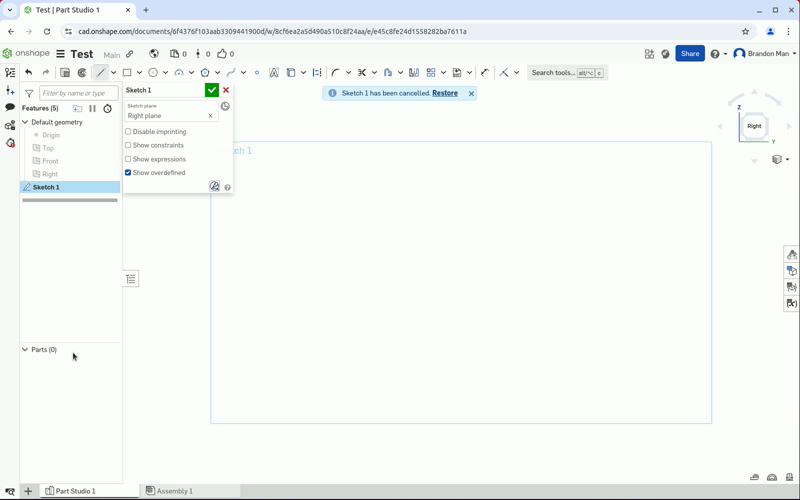
key_down(shift)
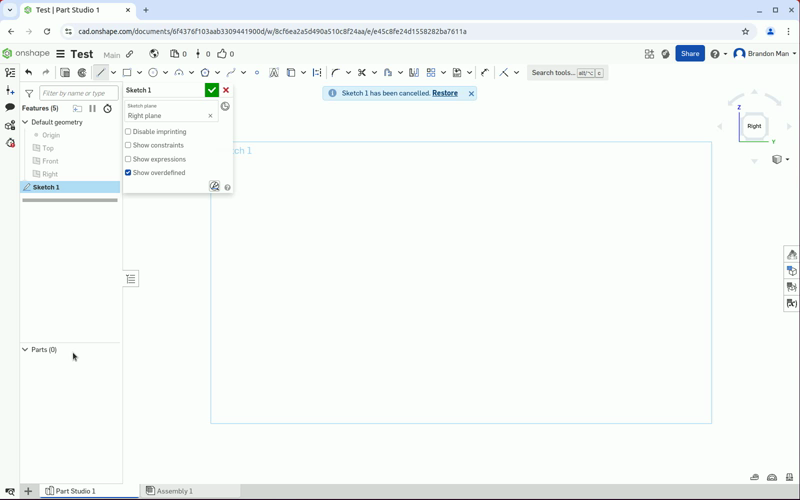
mouse_move(385, 282)
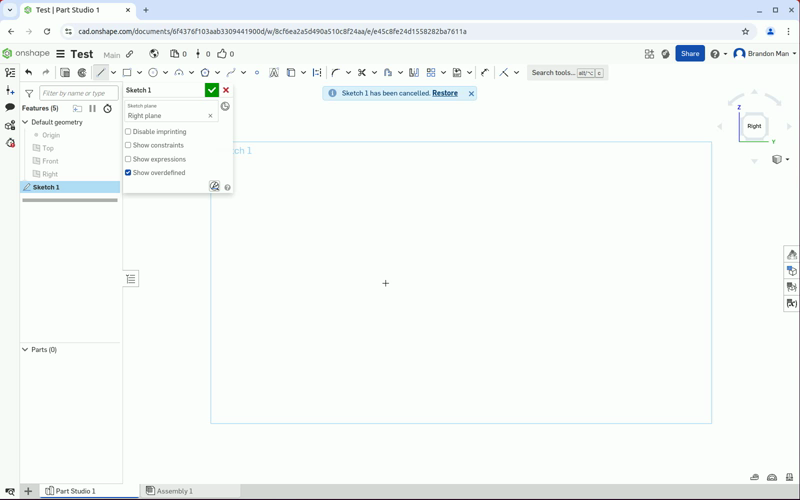
click(385, 282)
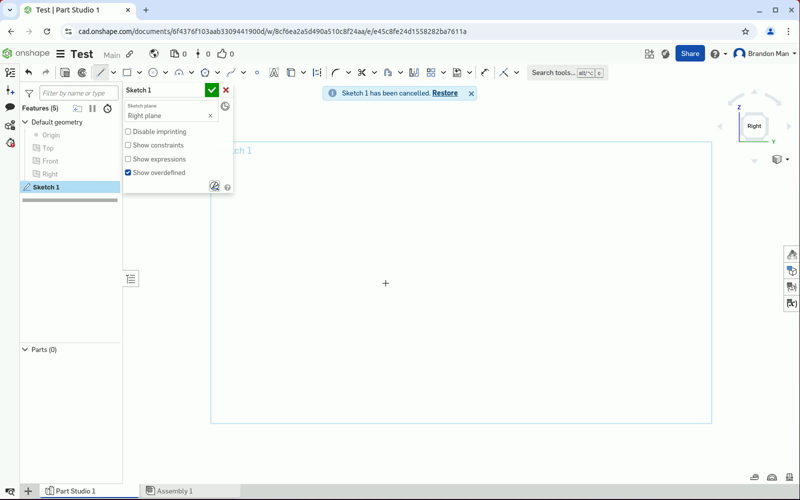
key_up(shift)
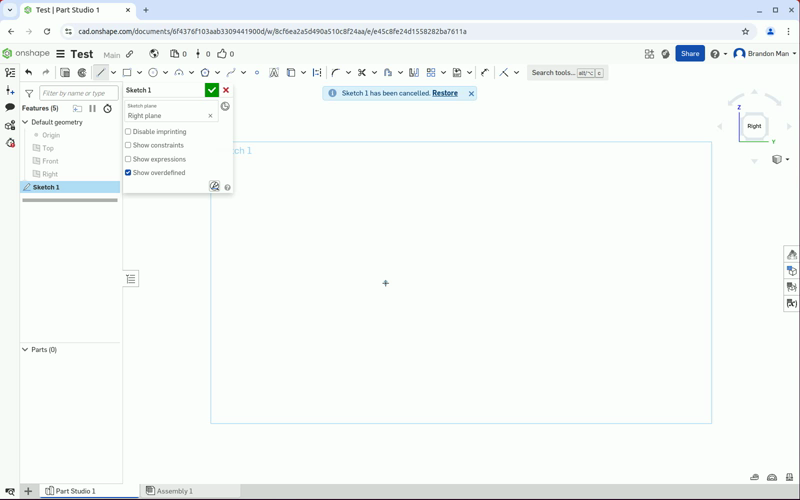
key_down(shift)
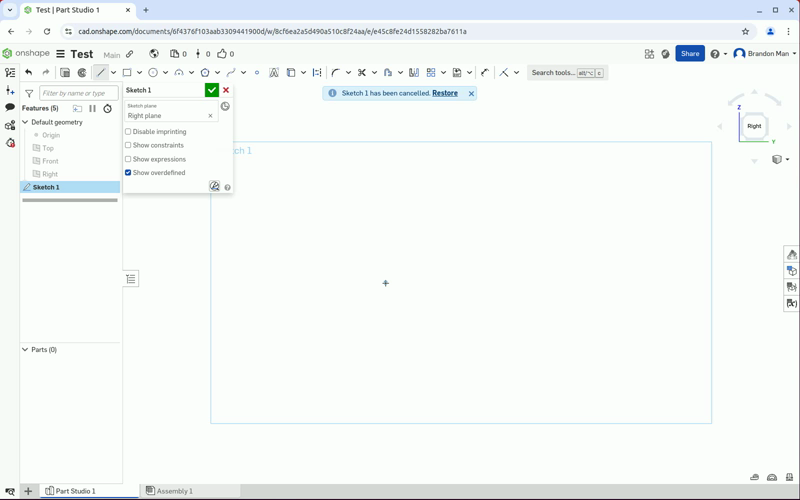
mouse_move(460, 282)
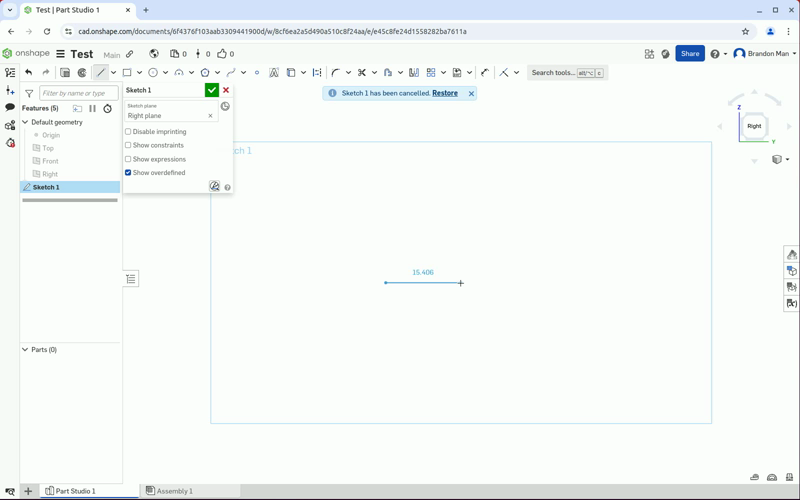
click(460, 282)
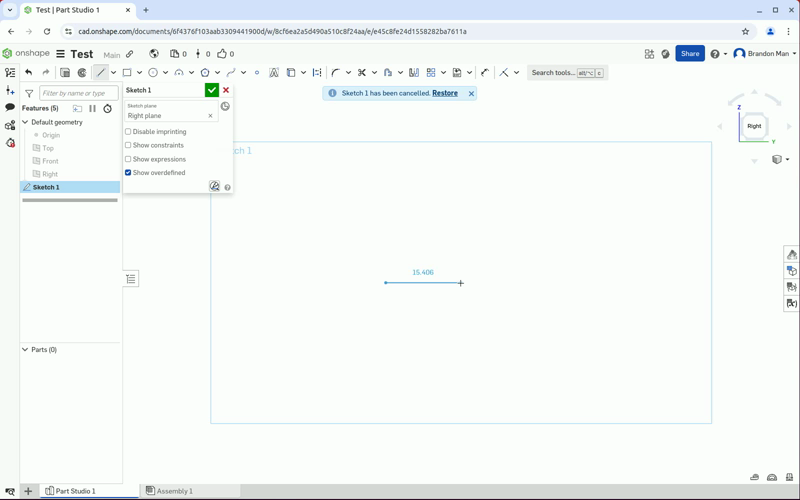
key_up(shift)
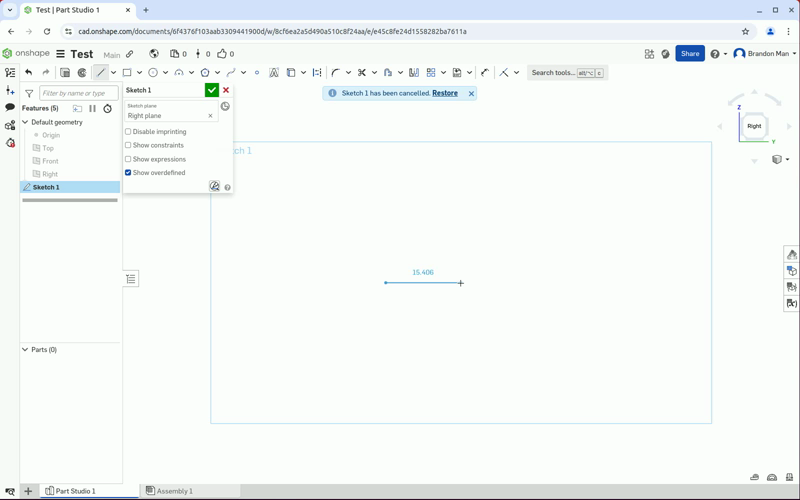
key_down(shift)
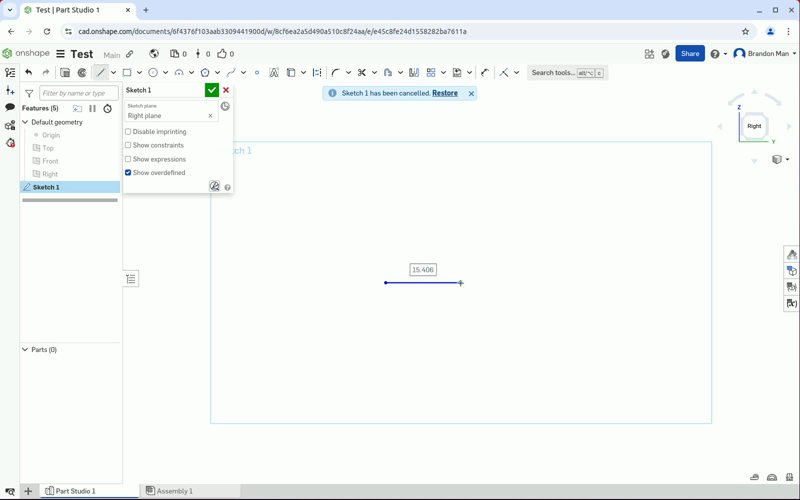
mouse_move(460, 189)
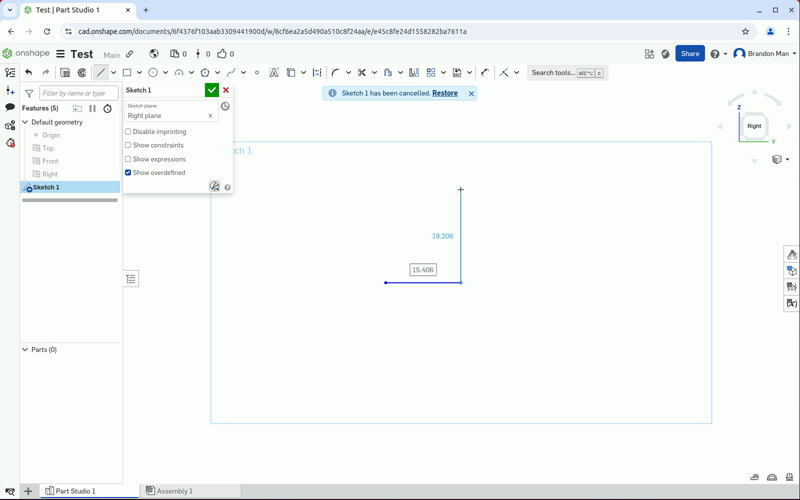
click(460, 189)
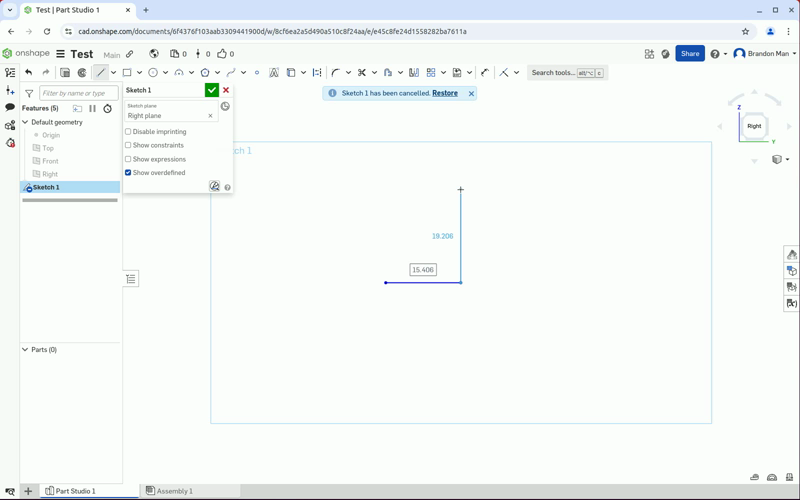
key_up(shift)
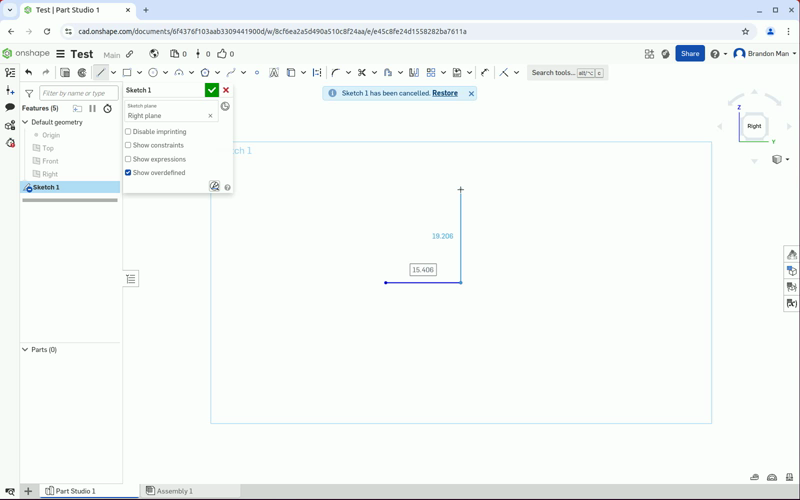
key_down(shift)
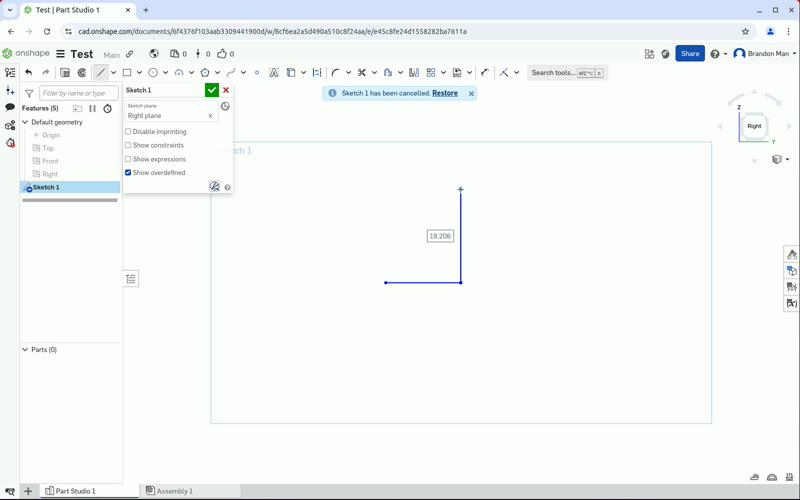
mouse_move(490, 189)
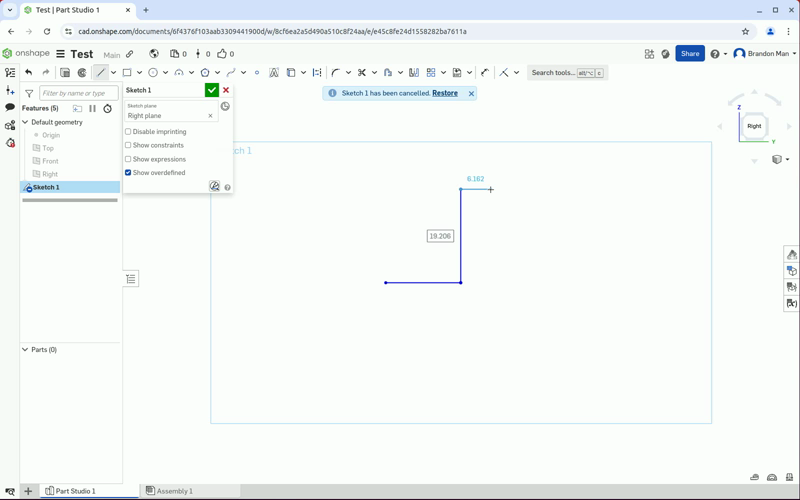
mouse_move(423, 189)
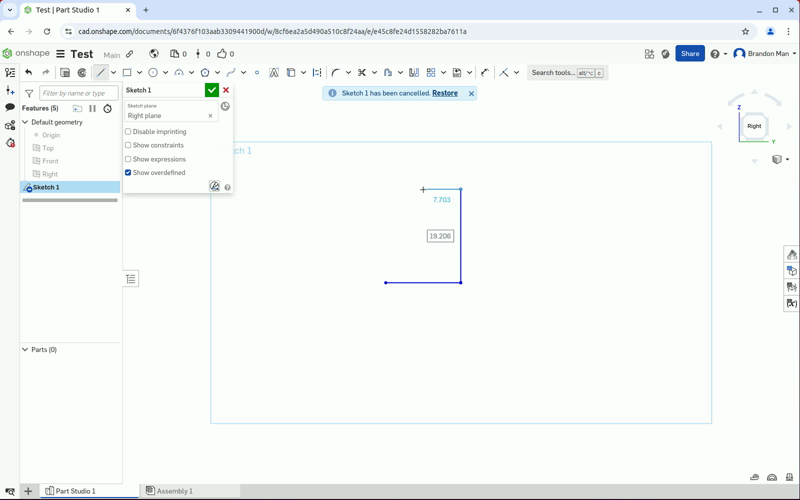
click(423, 189)
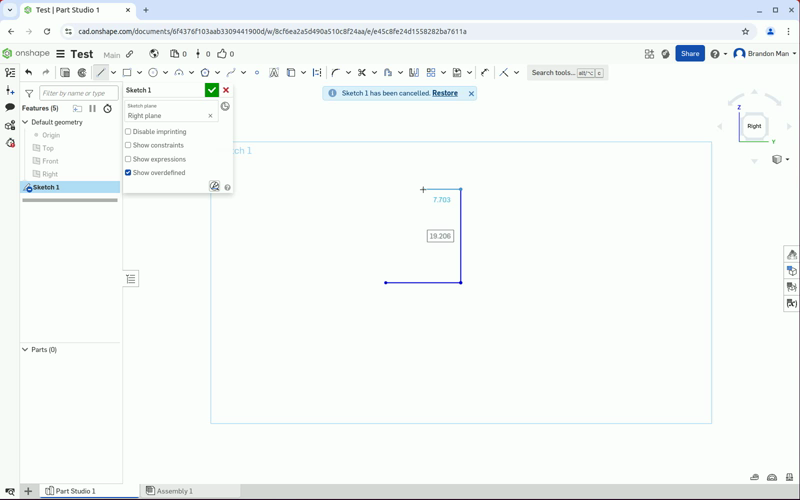
key_up(shift)
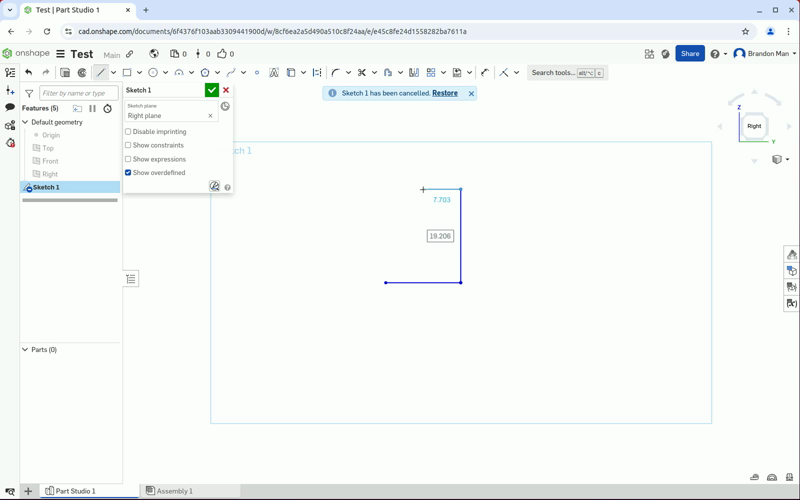
key_down(shift)
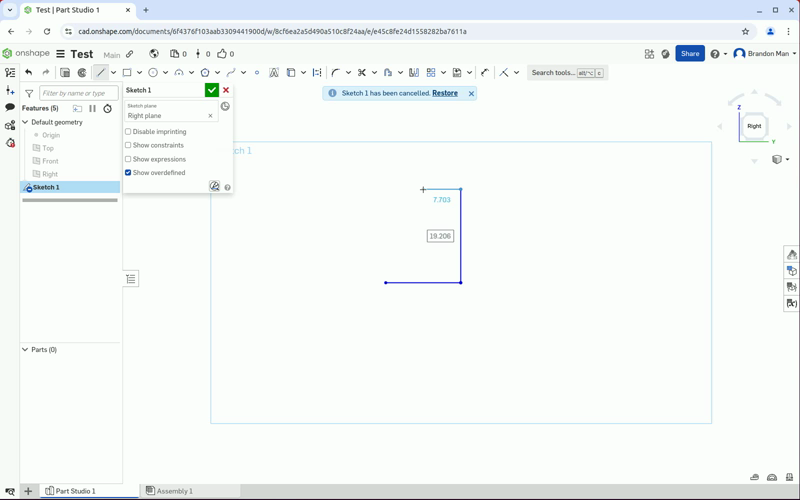
mouse_move(453, 189)
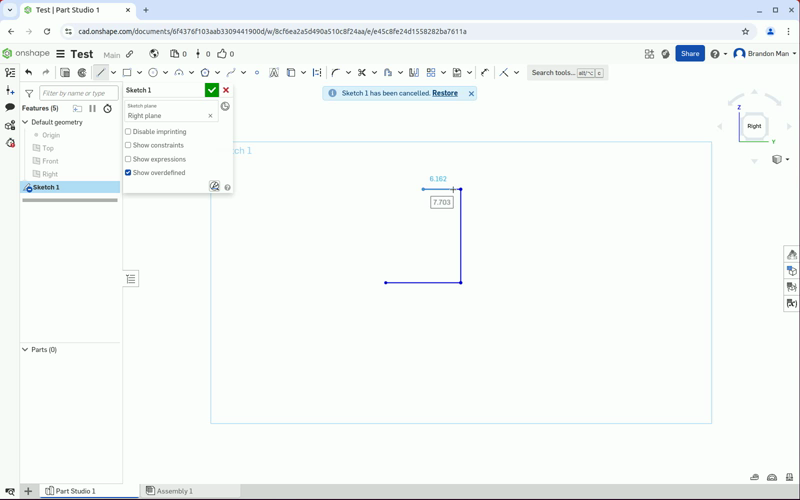
mouse_move(423, 245)
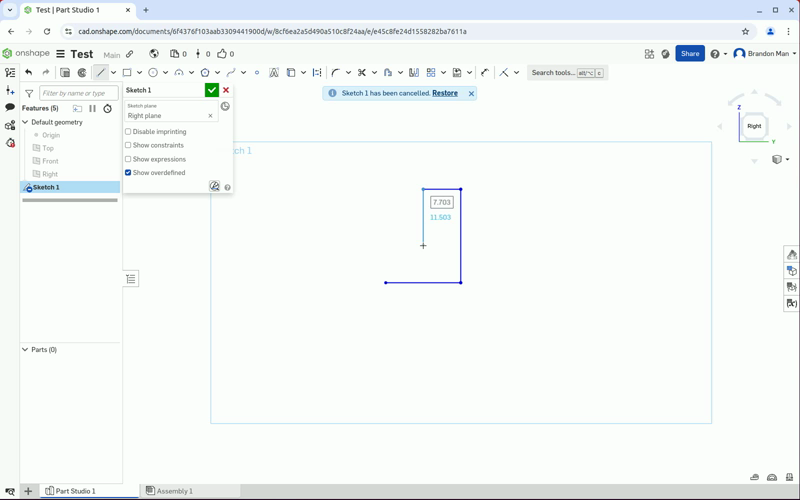
click(423, 245)
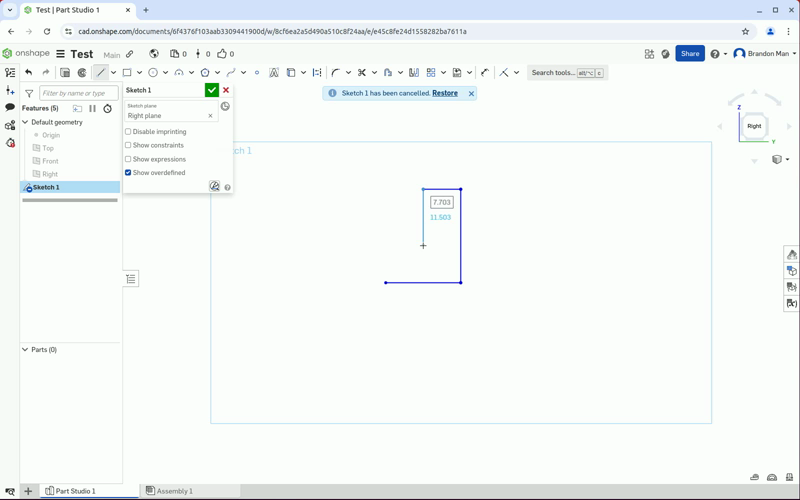
key_up(shift)
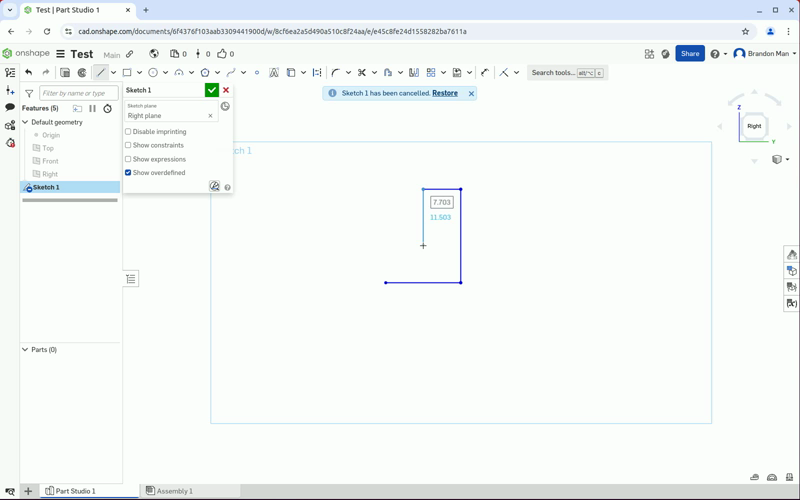
key_down(shift)
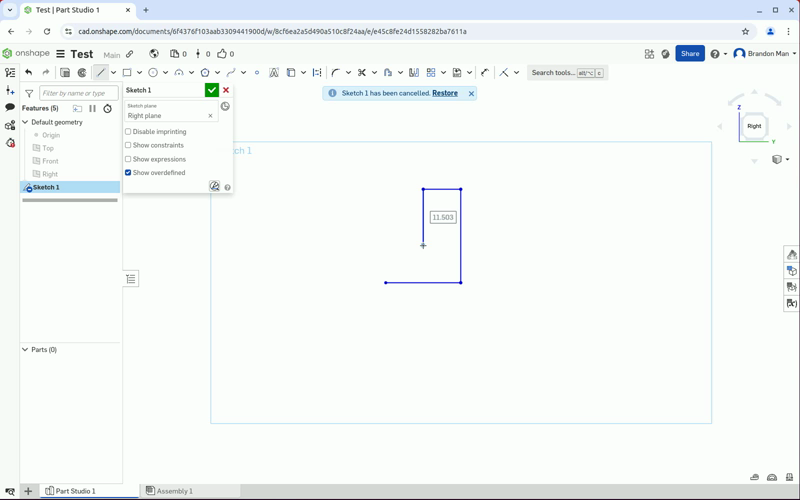
mouse_move(453, 245)
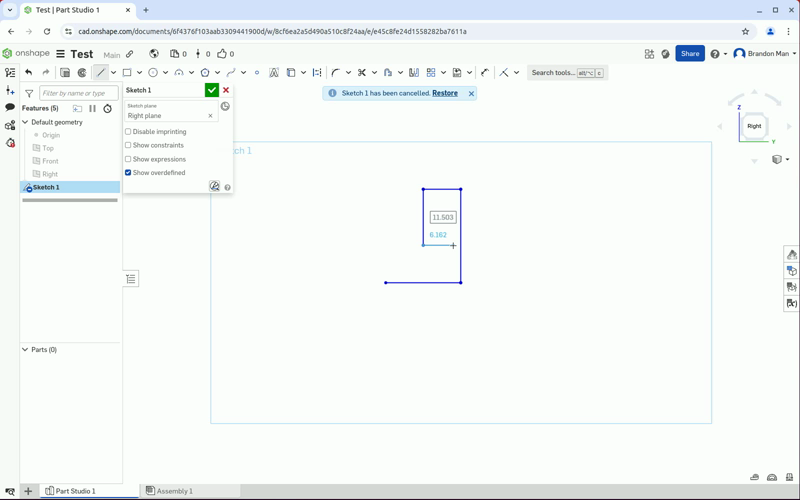
mouse_move(385, 245)
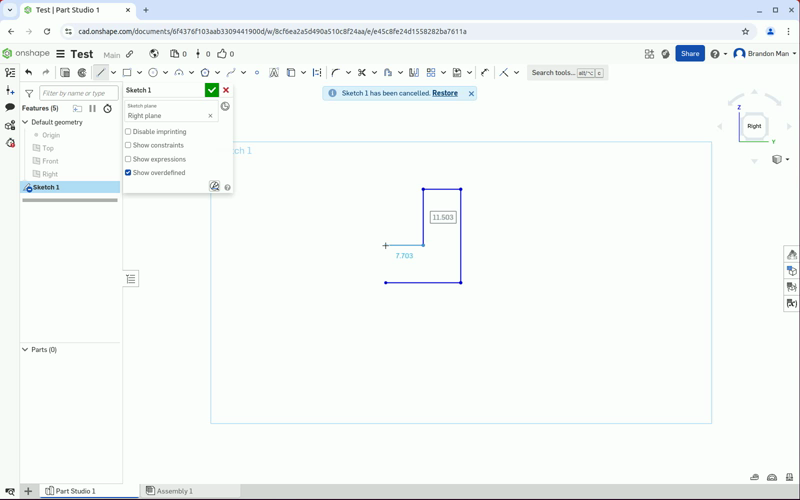
click(385, 245)
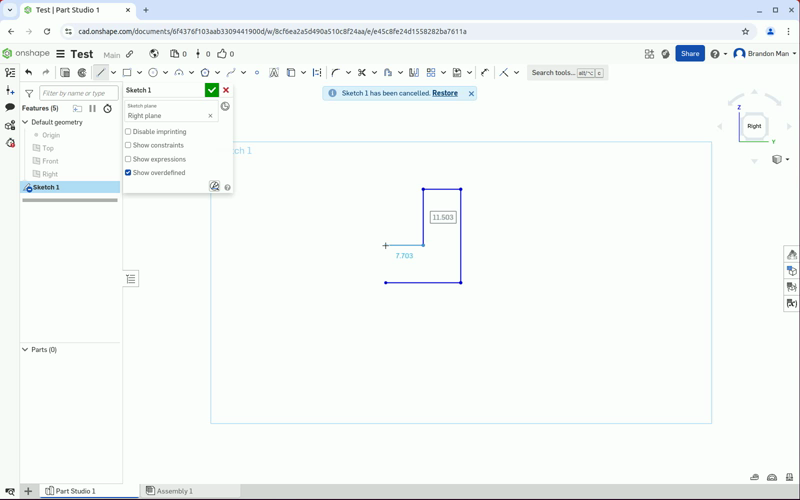
key_up(shift)
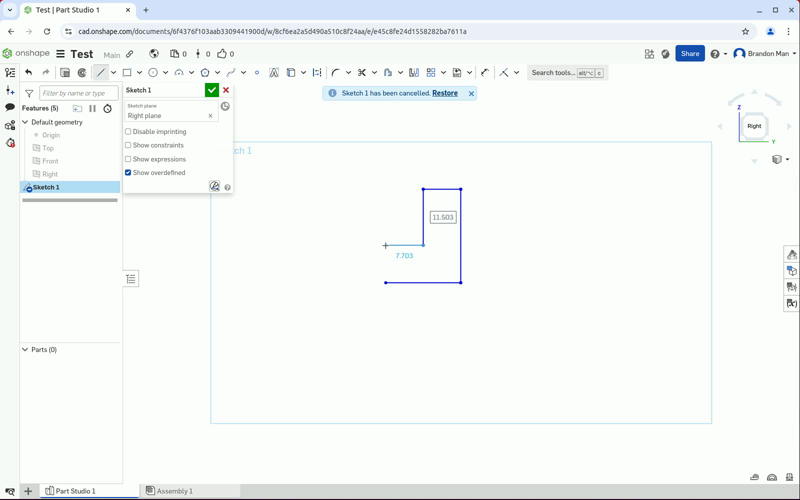
mouse_move(415, 245)
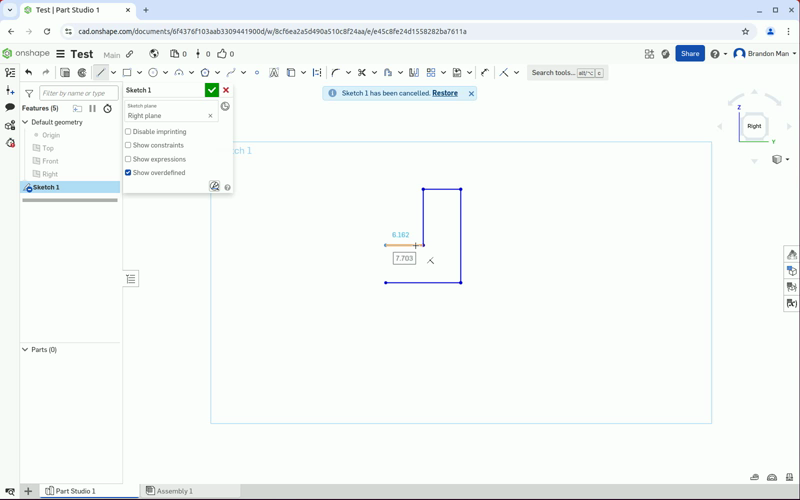
key_down(shift)
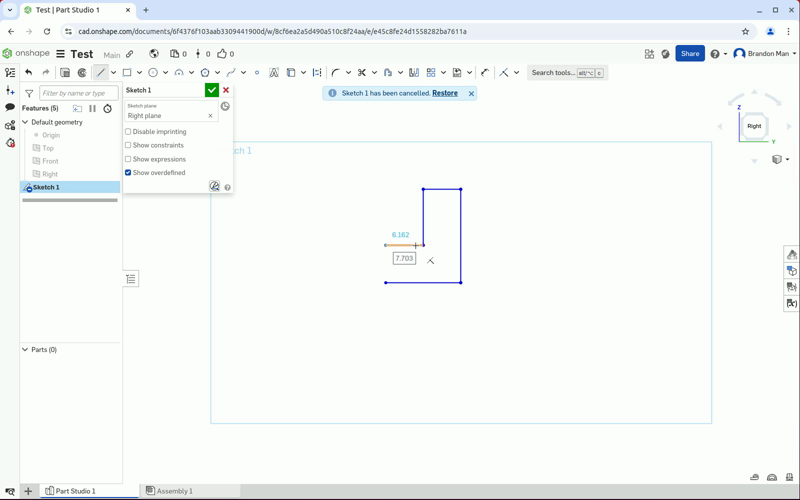
mouse_move(385, 282)
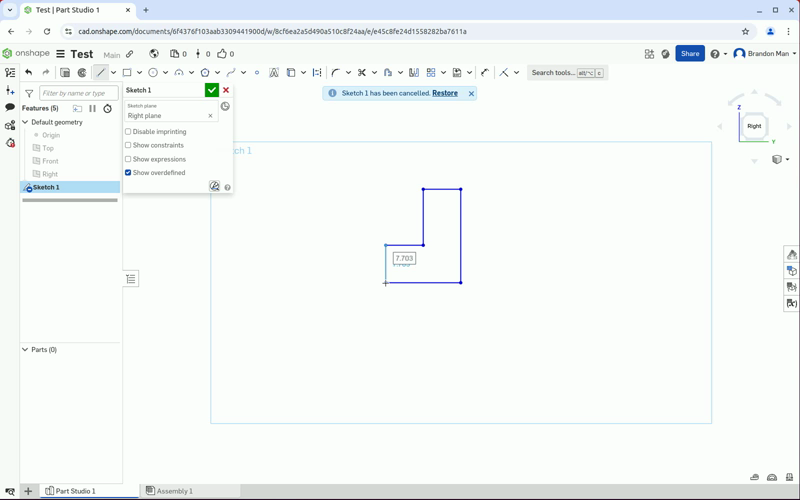
key_up(shift)
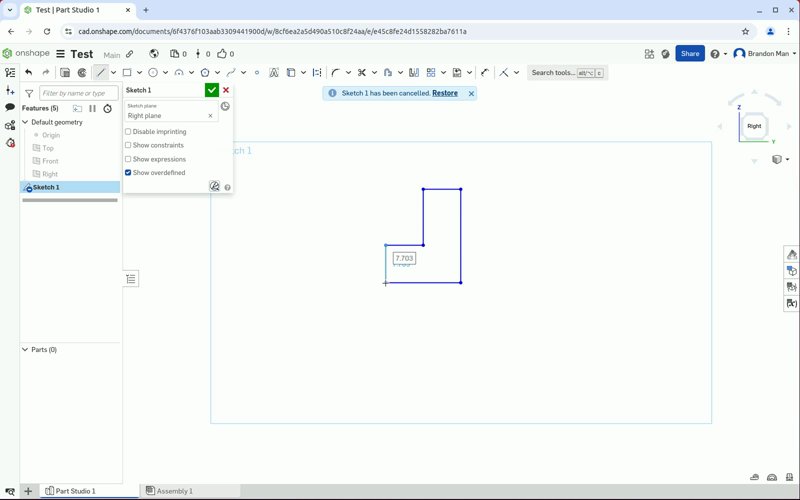
click(385, 282)
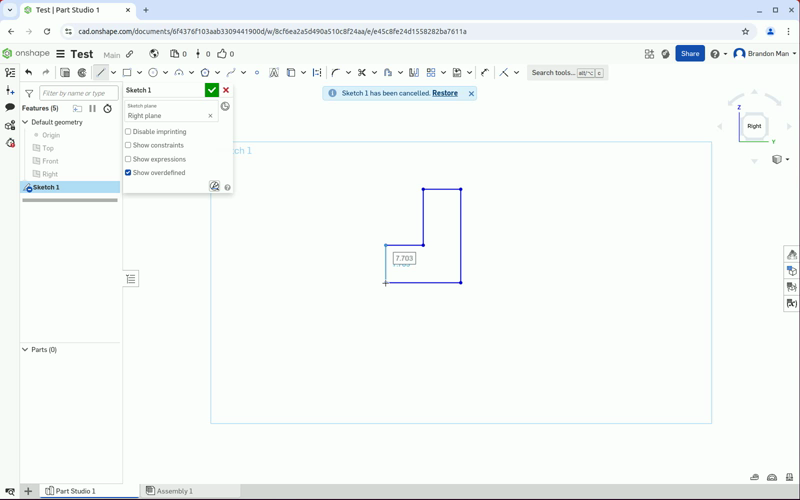
key(esc)
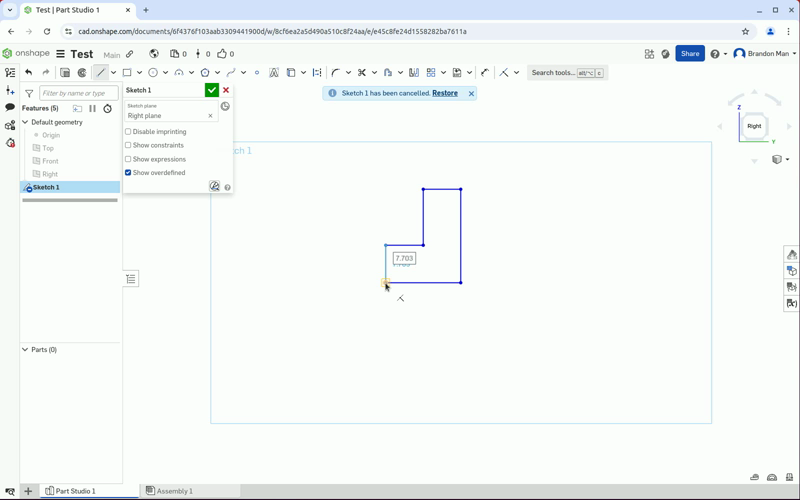
mouse_move(451, 263)
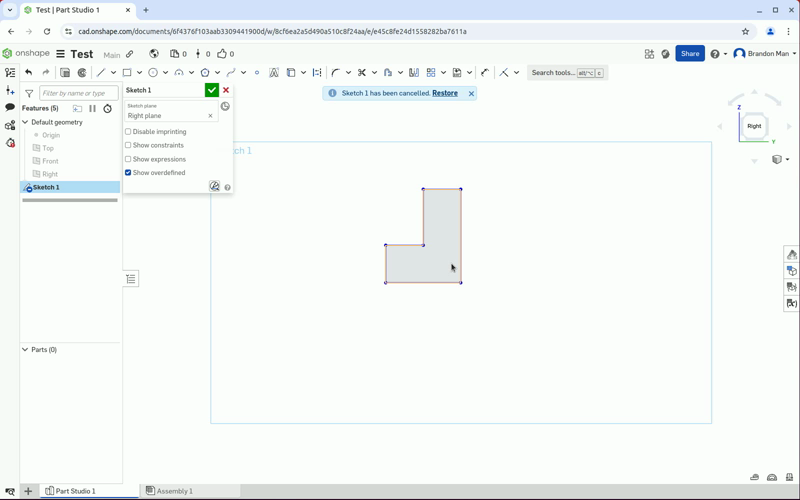
click(451, 263)
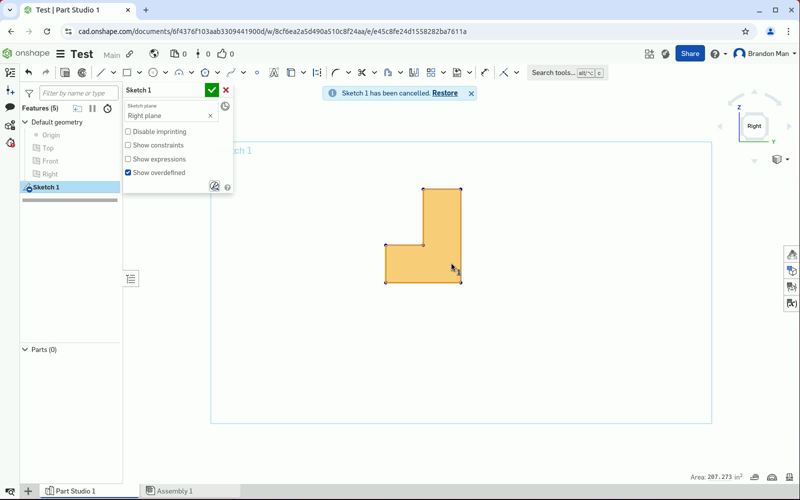
mouse_move(73, 352)
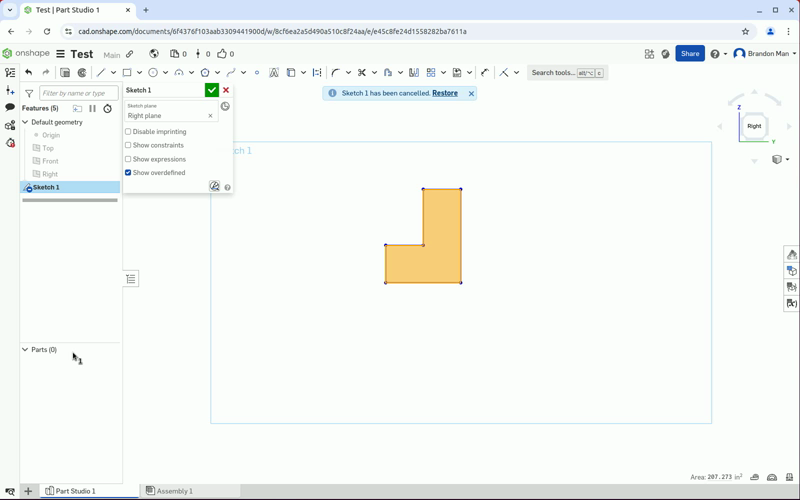
key(shift+y)
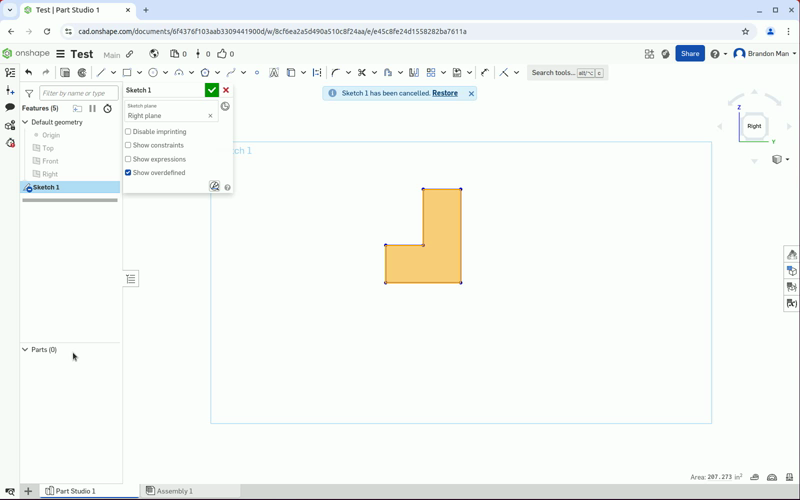
key(shift+e)
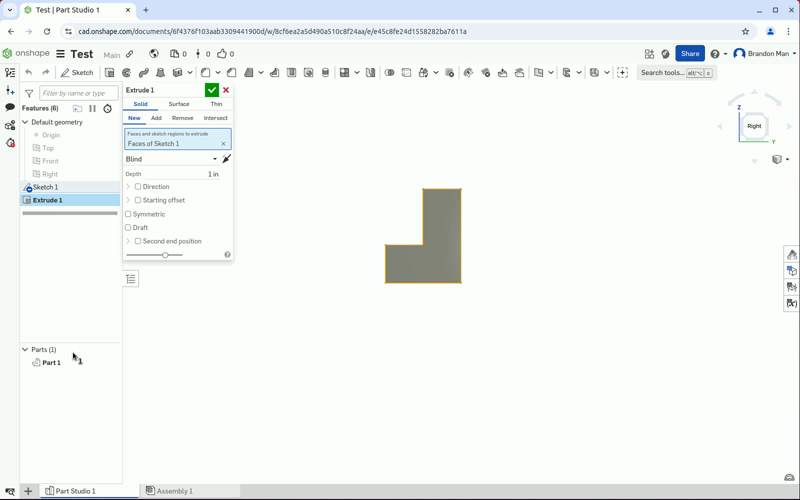
mouse_move(143, 106)
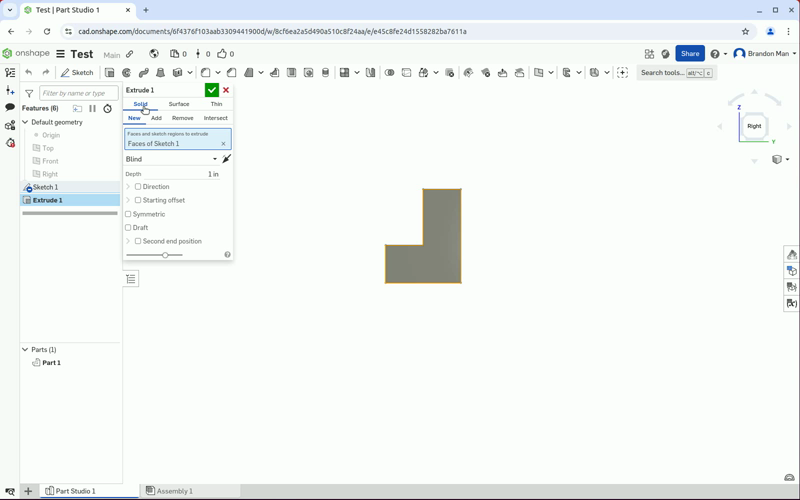
click(143, 106)
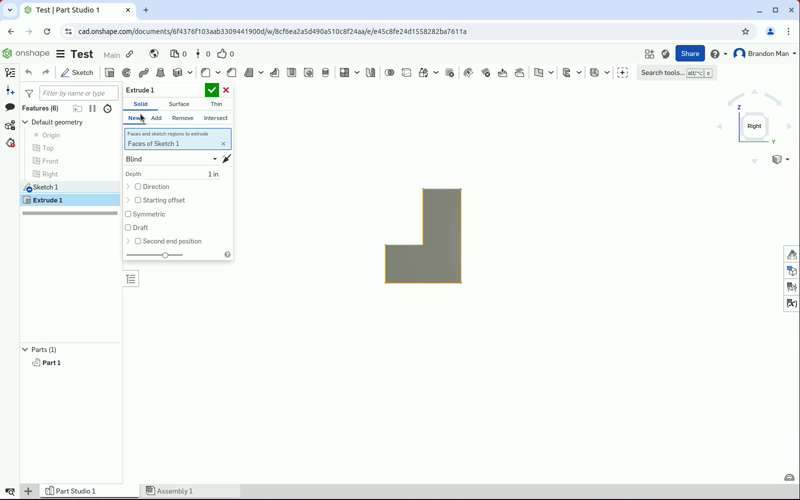
mouse_move(137, 120)
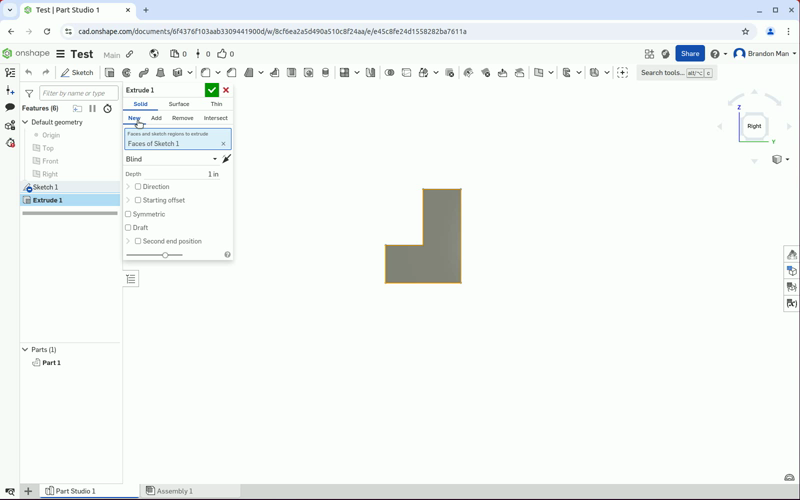
click(137, 120)
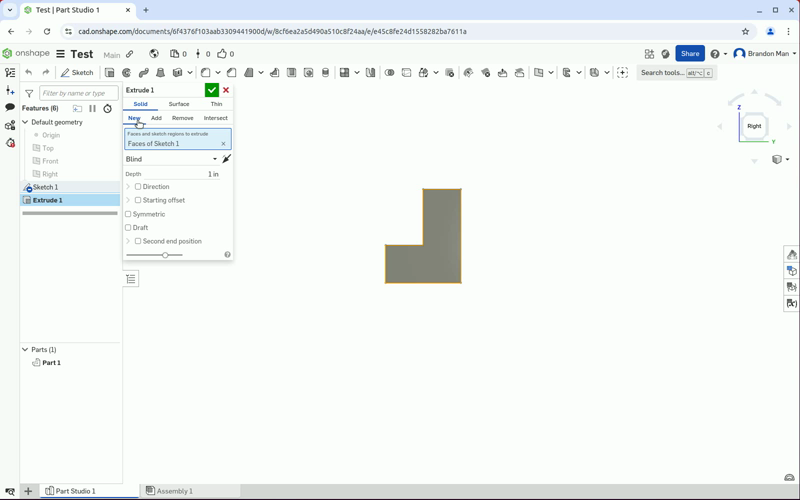
key(tab, 4)
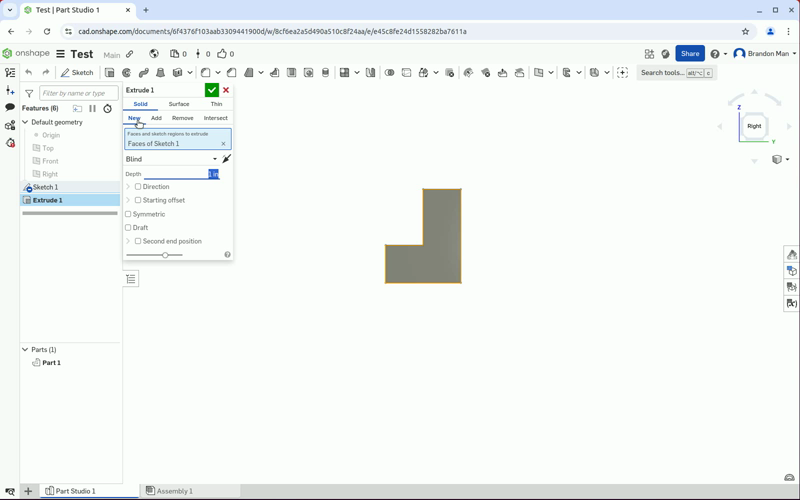
text(23.108)
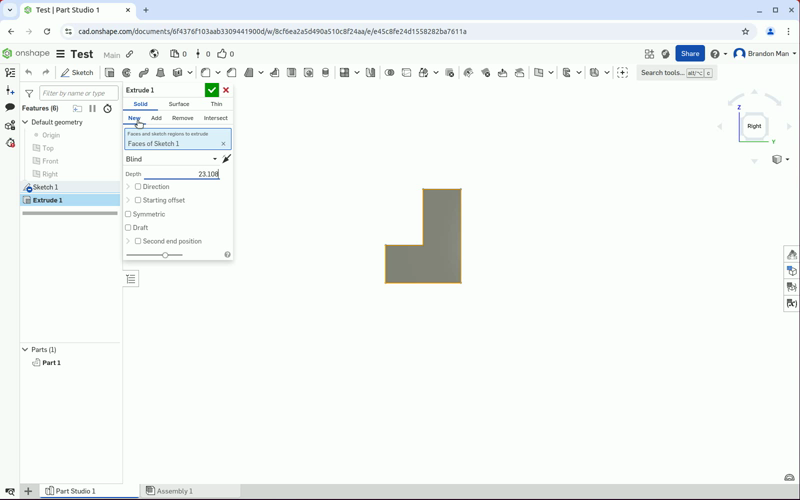
key(enter)
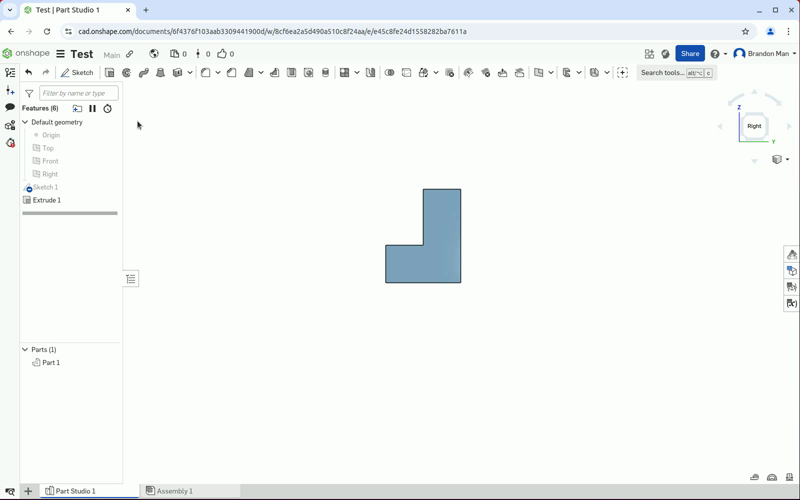
key(shift+h)
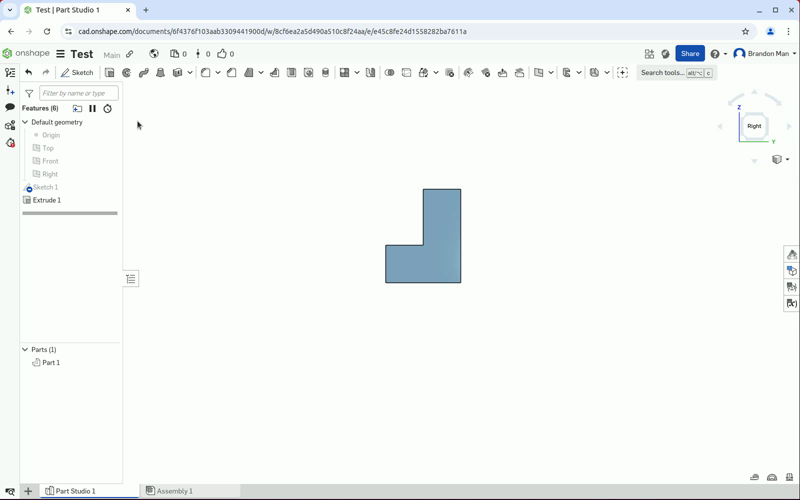
key(shift+h)
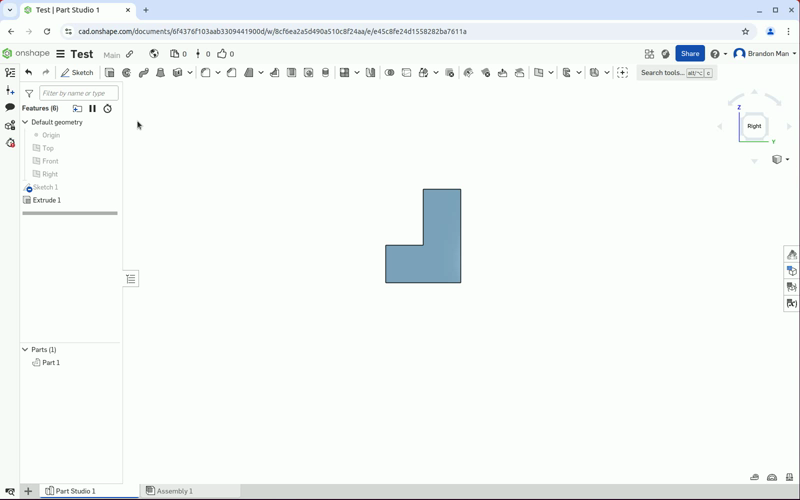
mouse_move(73, 189)
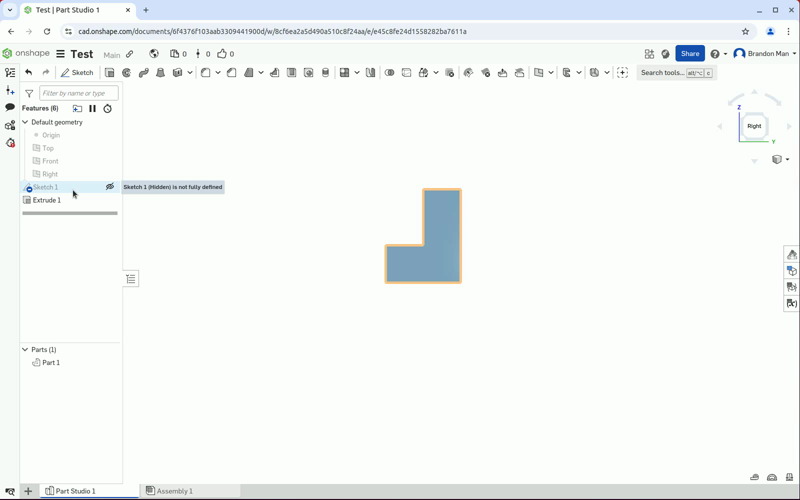
click(73, 189)
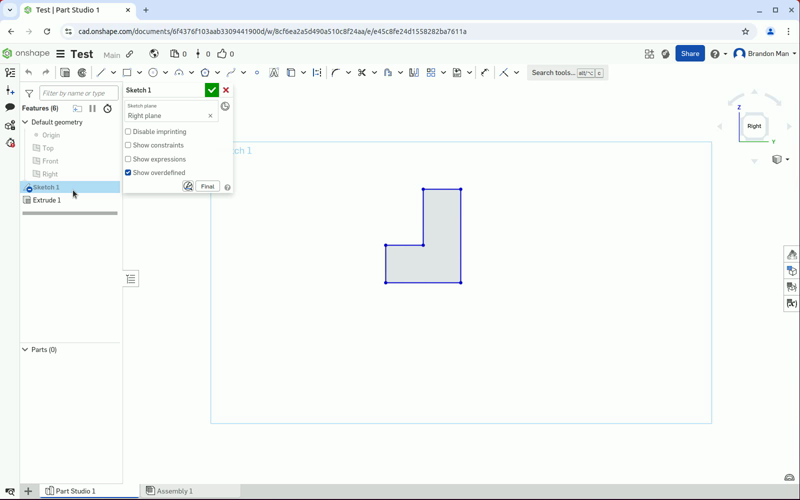
mouse_move(229, 92)
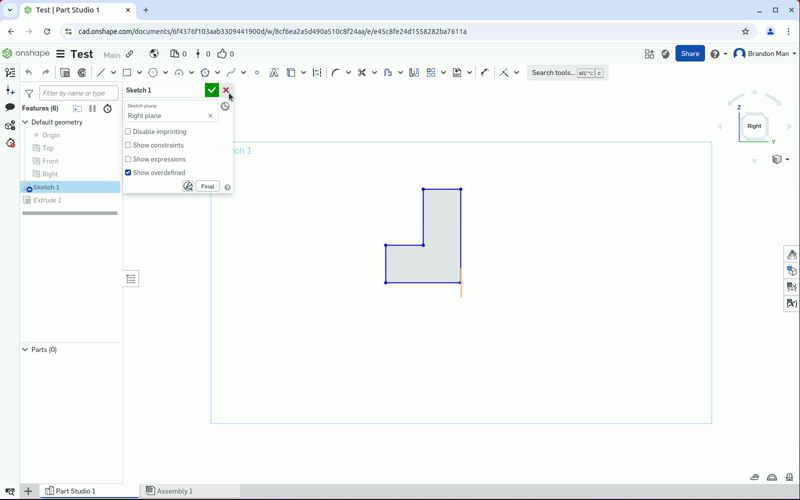
click(229, 92)
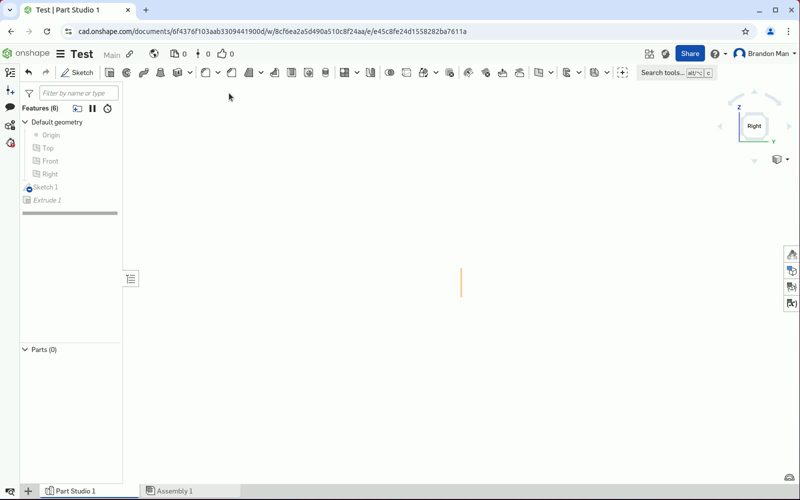
mouse_move(73, 352)
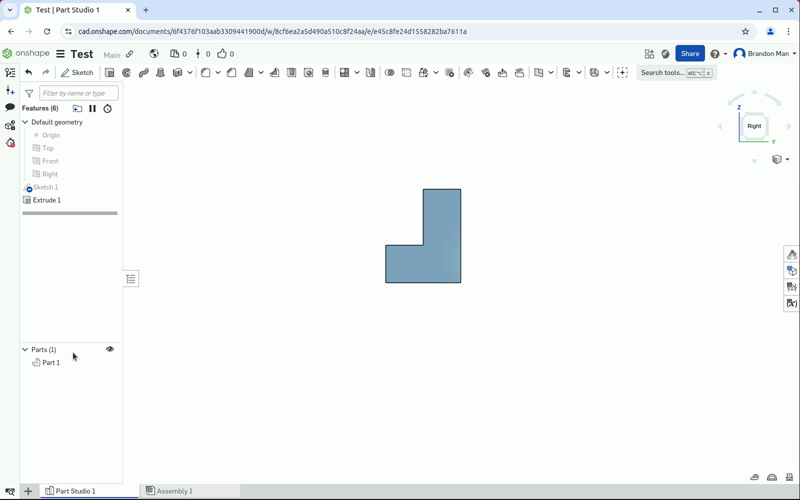
key(y)
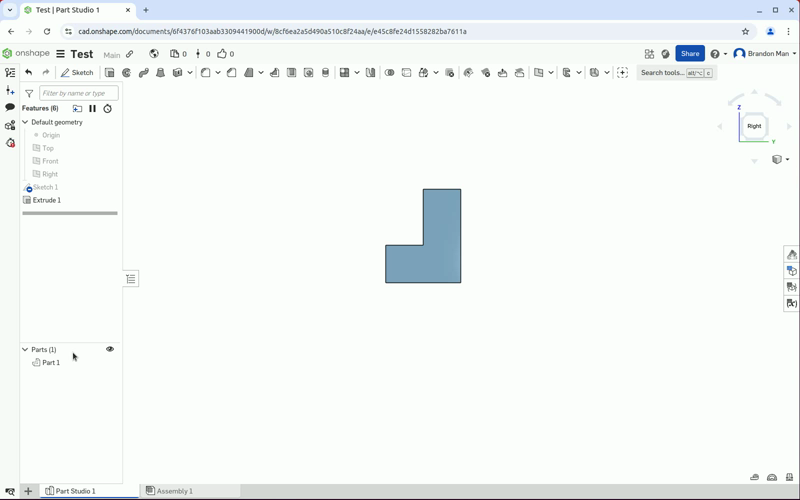
key(shift+p)
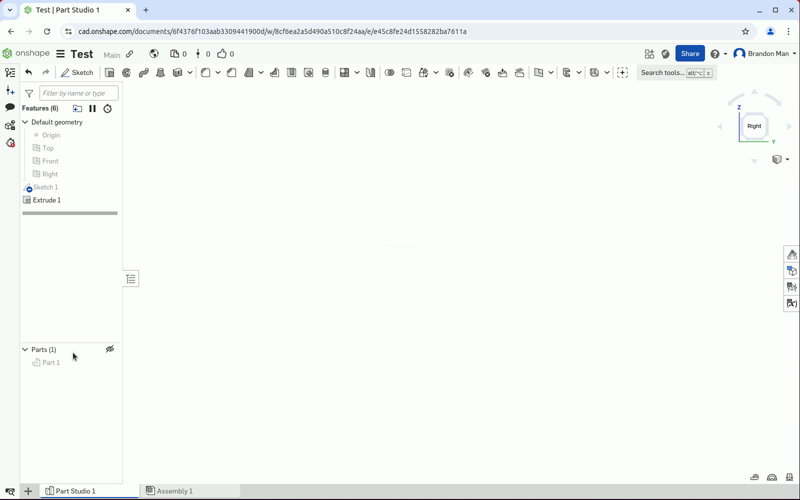
key(space)
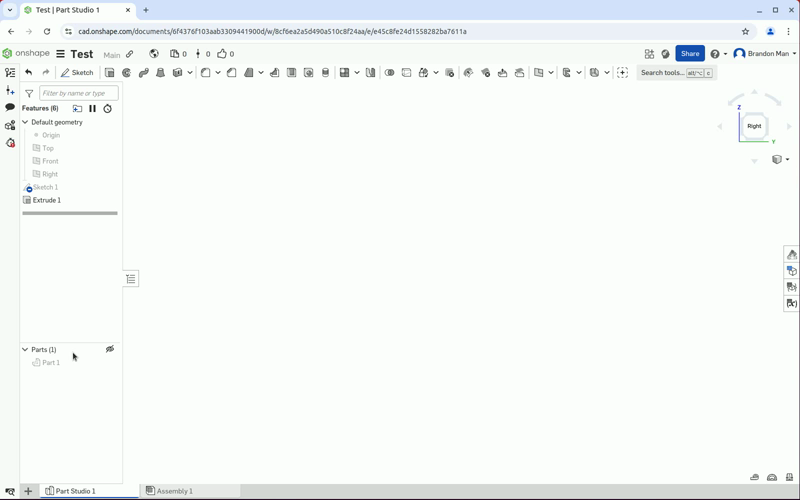
key_down(shift)
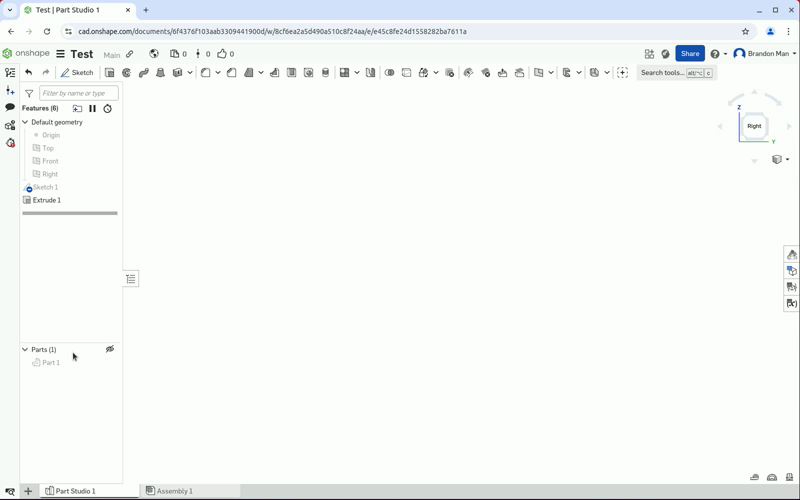
key(right)
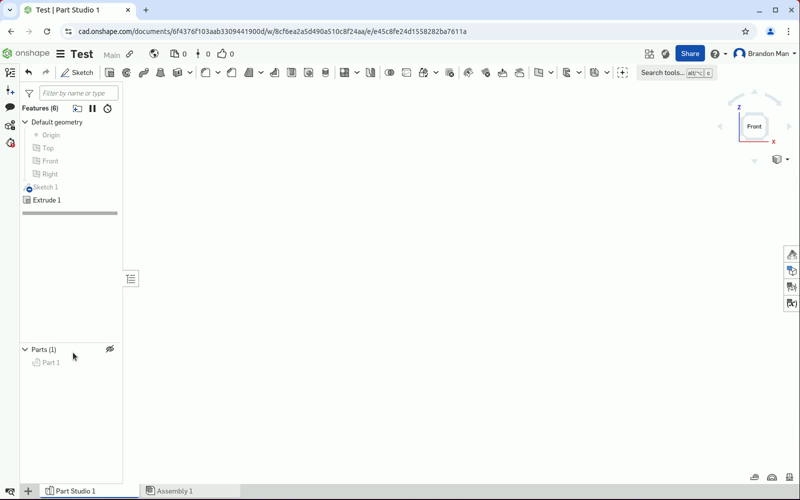
key_up(shift)
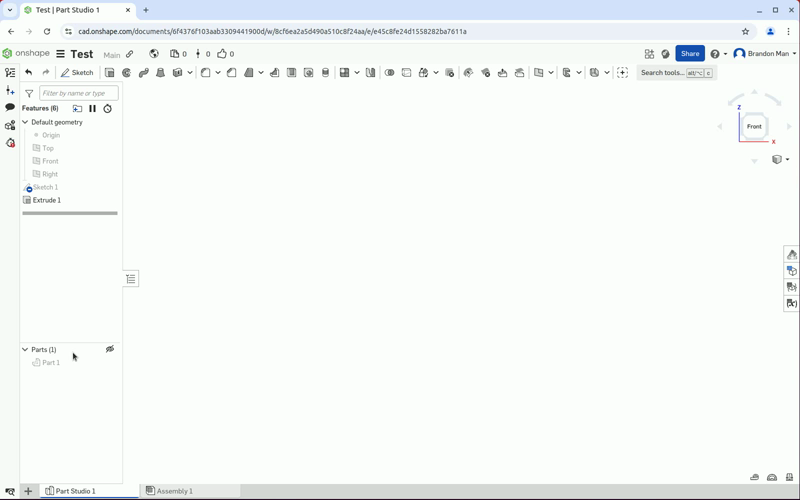
key(space)
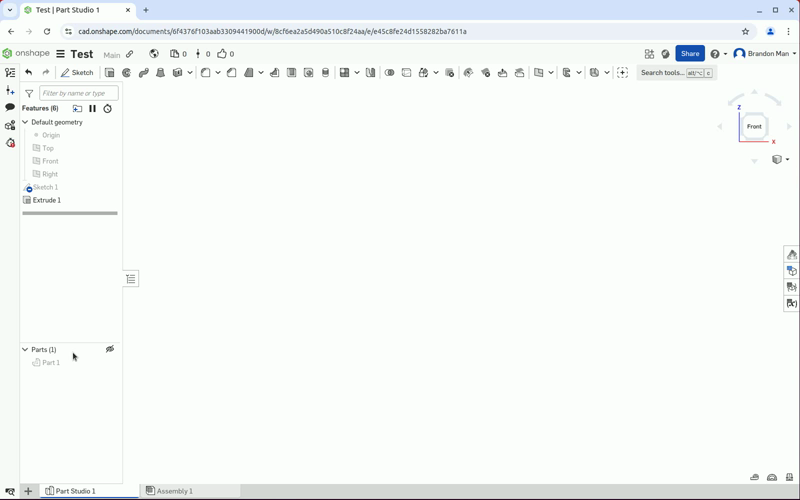
key_down(shift)
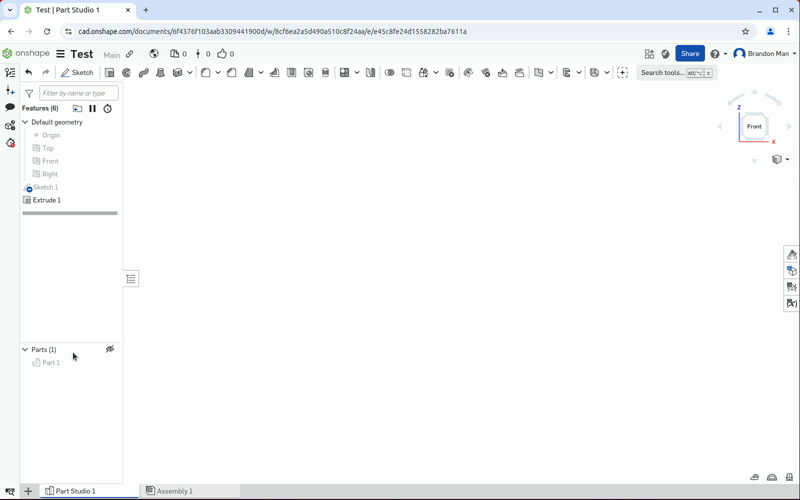
key(down)
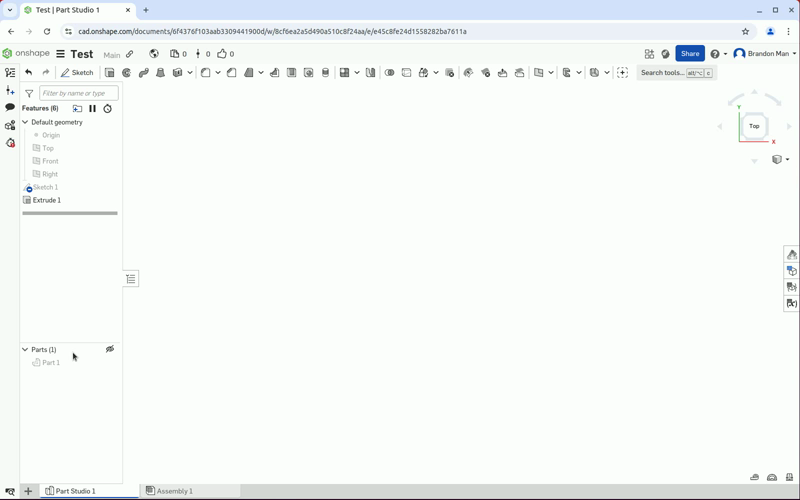
key_up(shift)
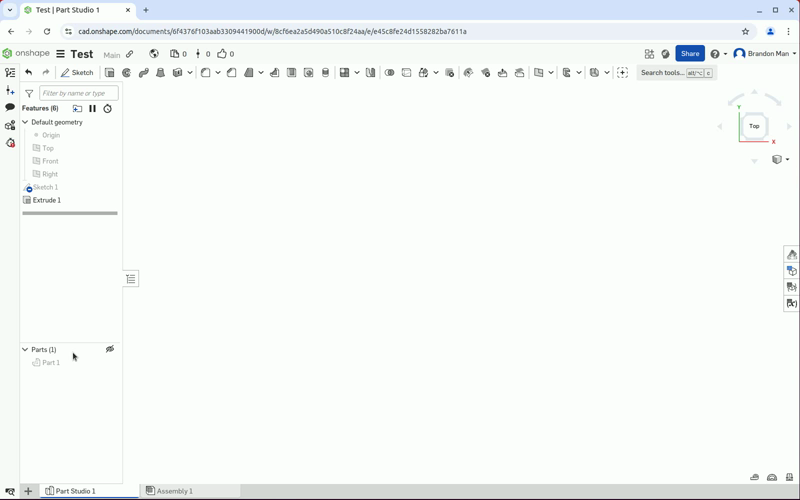
mouse_move(73, 352)
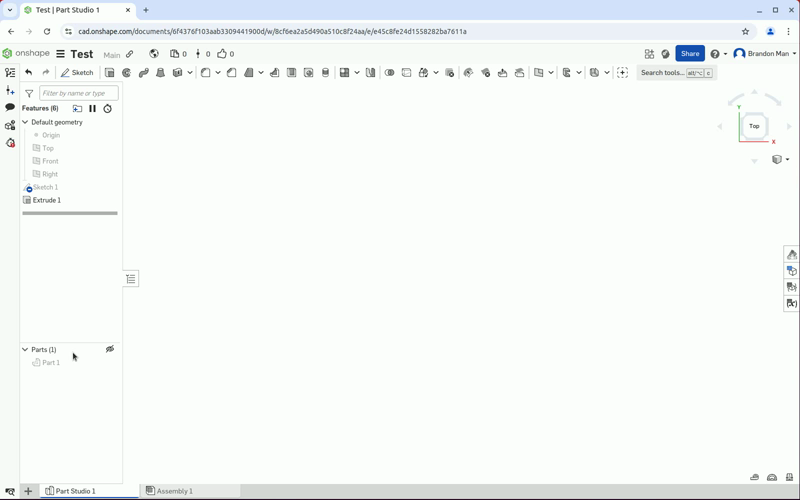
key(shift+y)
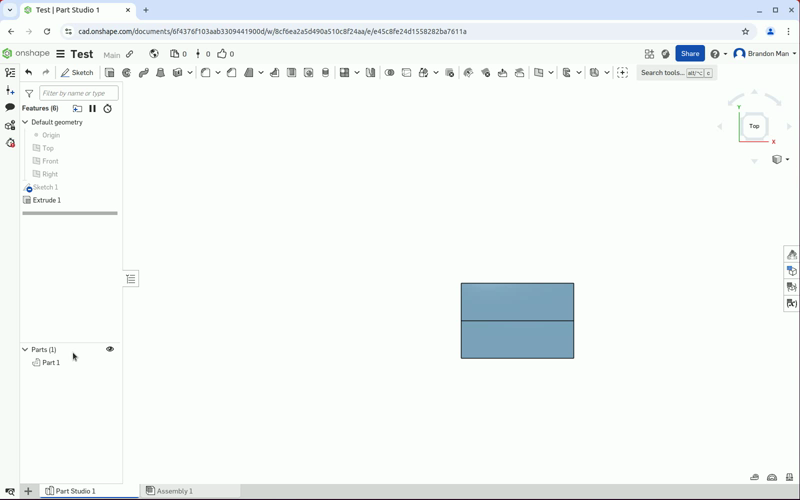
mouse_move(541, 75)
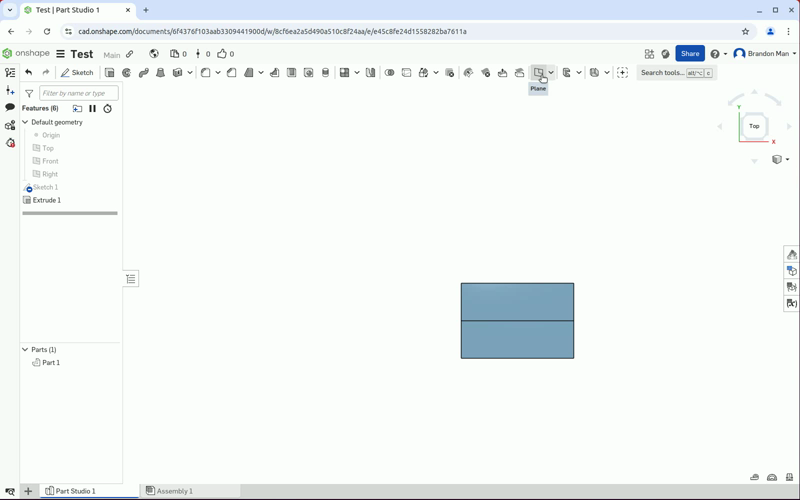
click(541, 75)
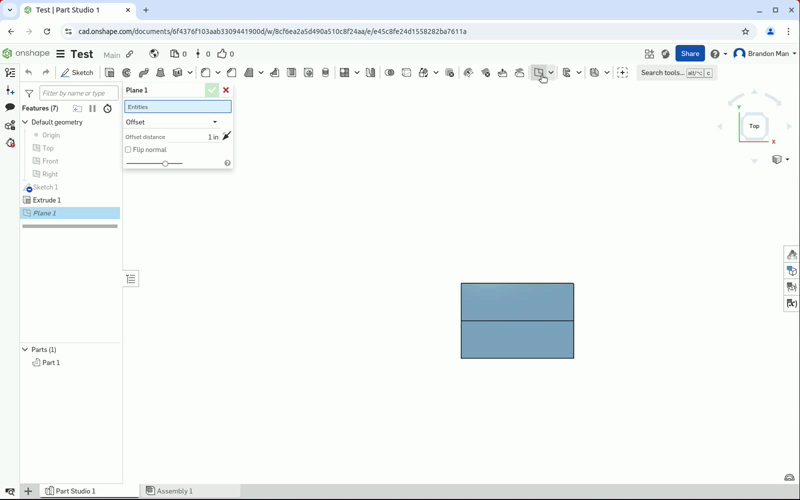
mouse_move(73, 150)
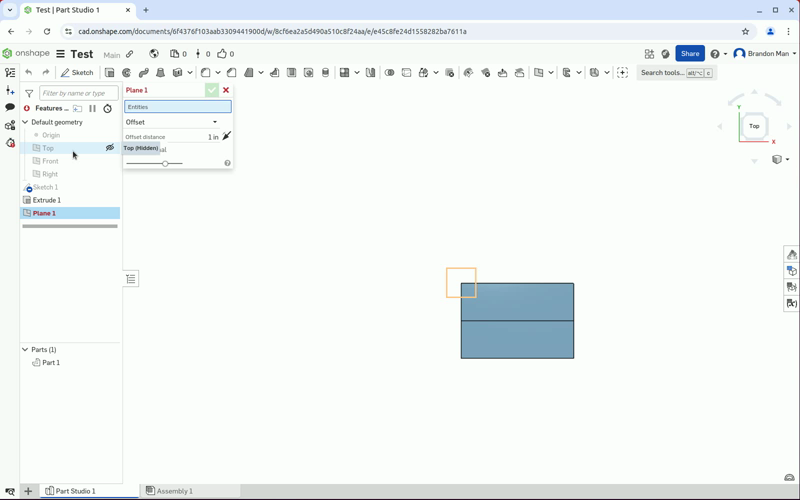
click(73, 150)
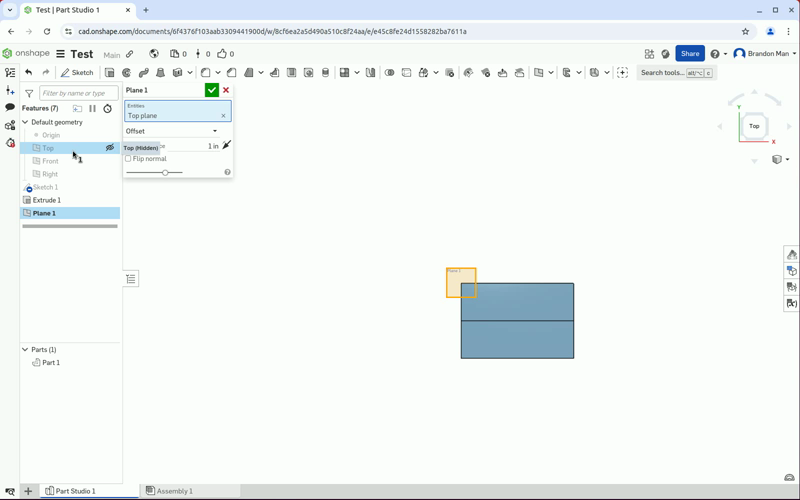
key(tab, 2)
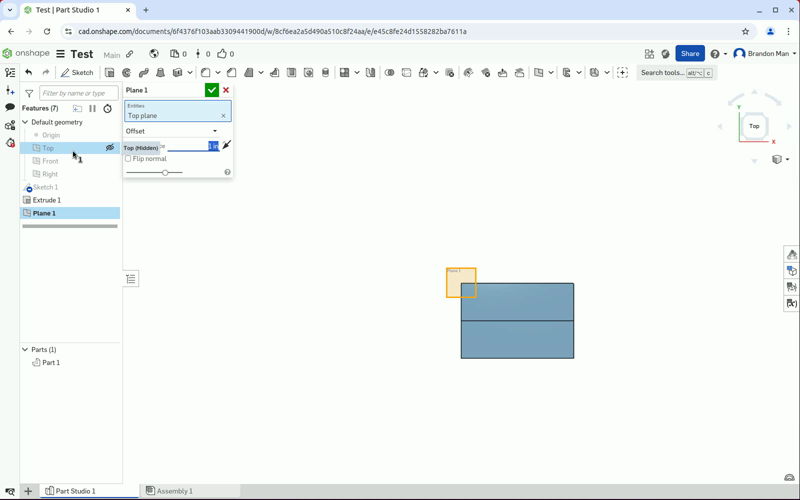
text(19.257)
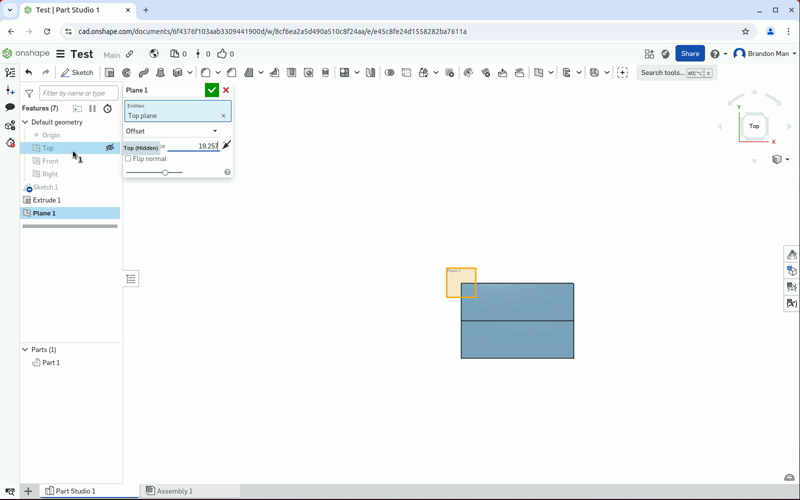
key(enter, 2)
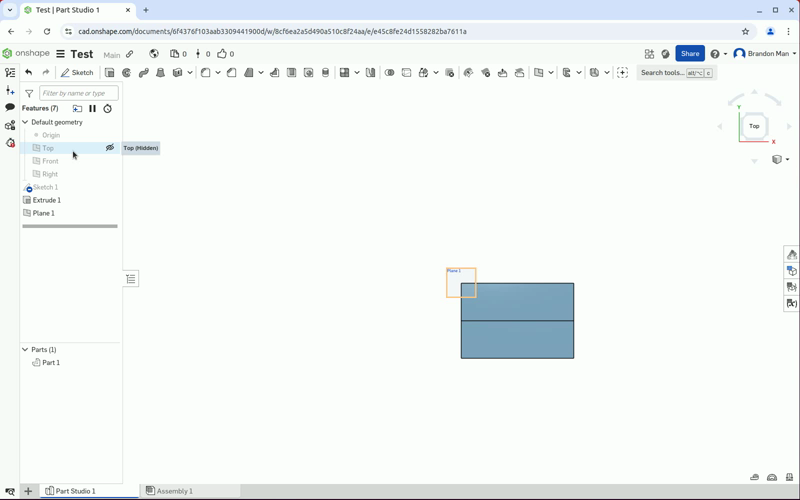
key(shift+s)
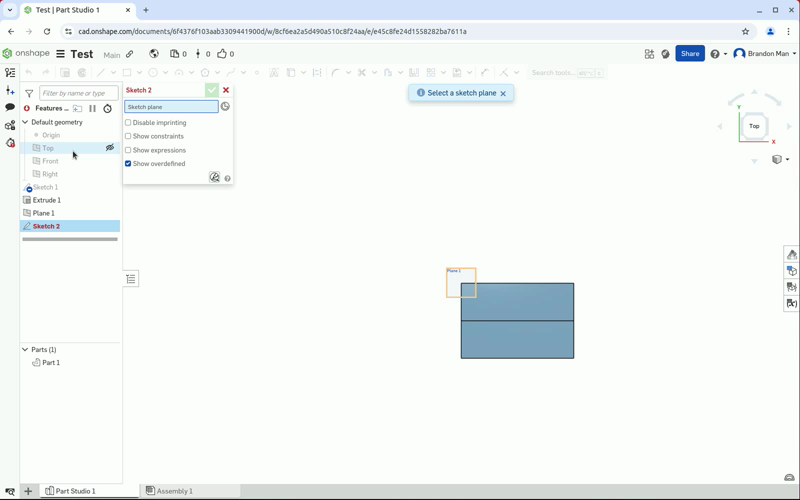
mouse_move(73, 215)
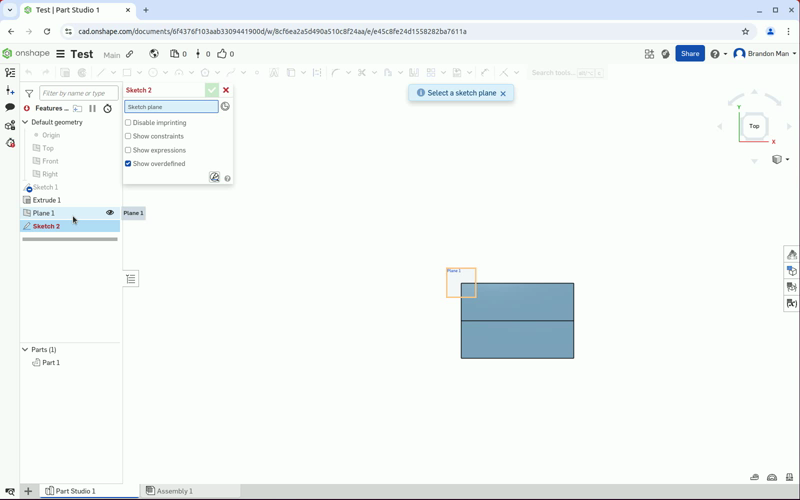
click(73, 215)
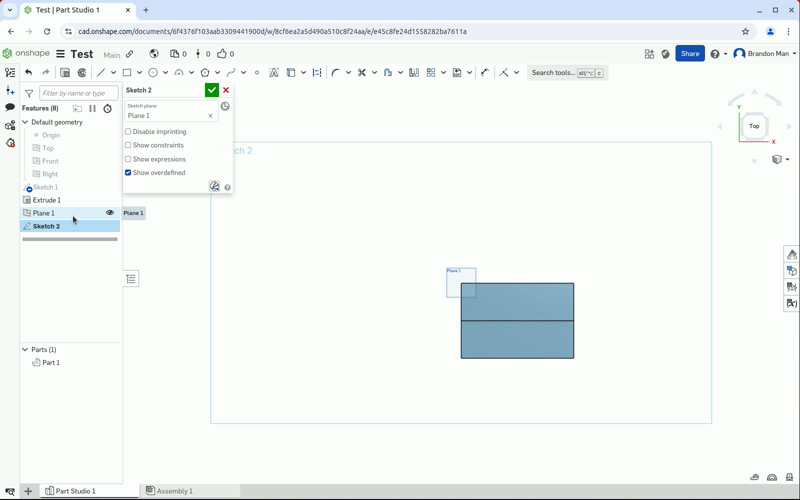
mouse_move(73, 352)
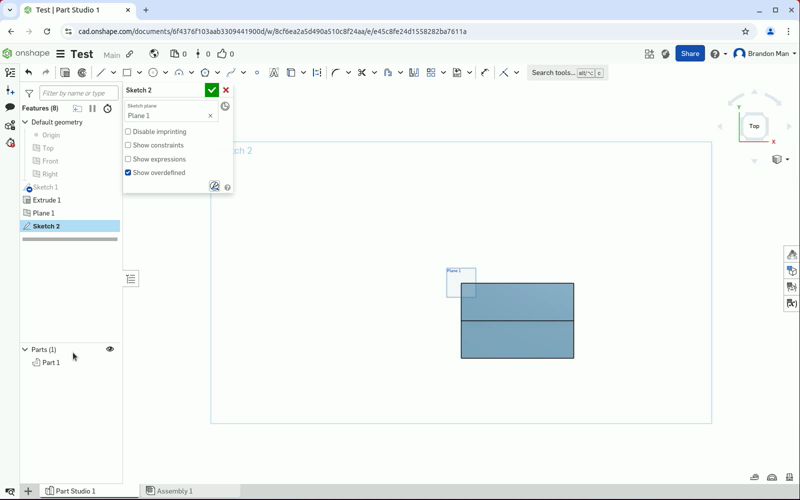
key(y)
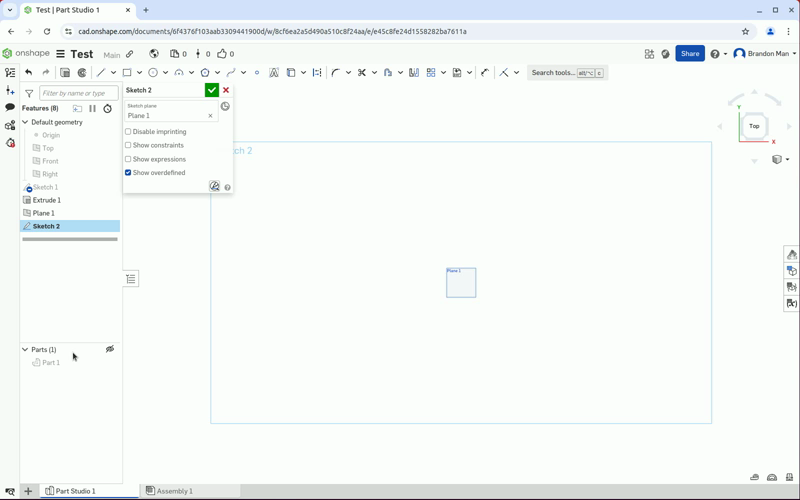
key(l)
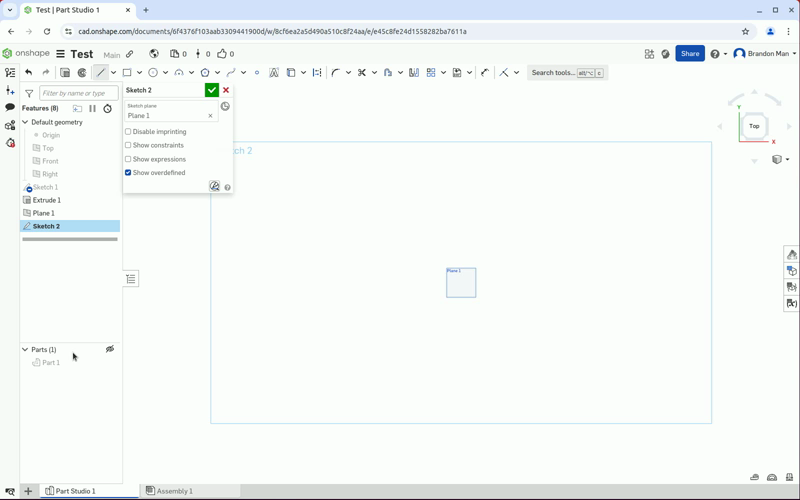
key_down(shift)
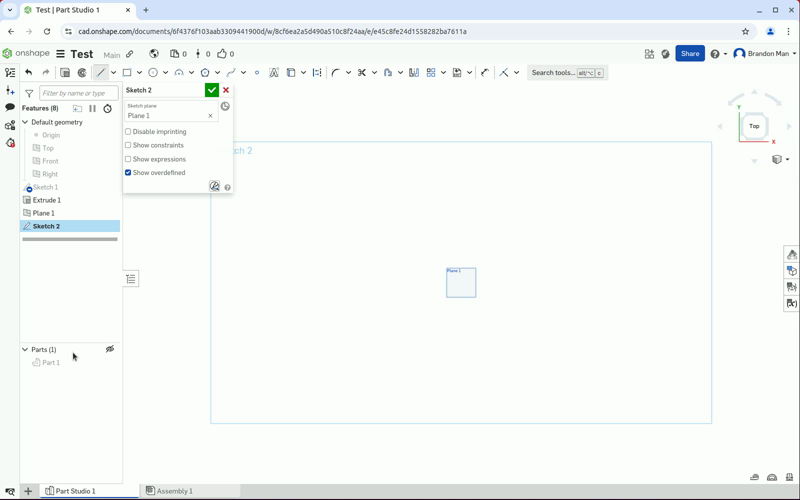
mouse_move(498, 320)
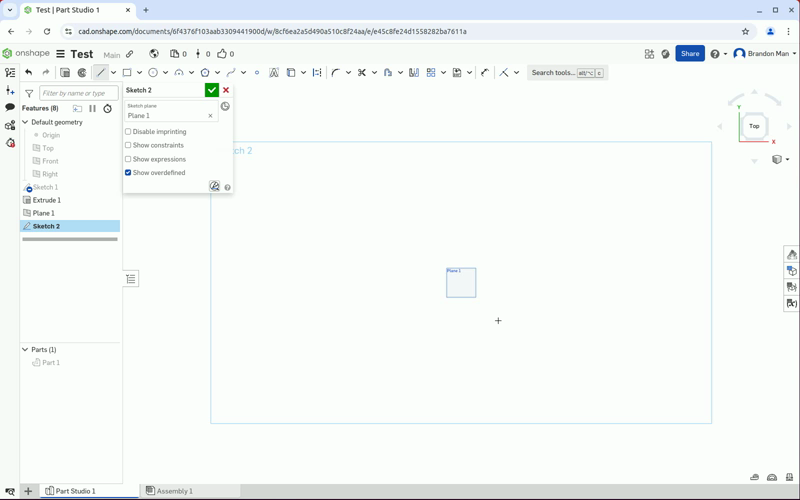
click(498, 320)
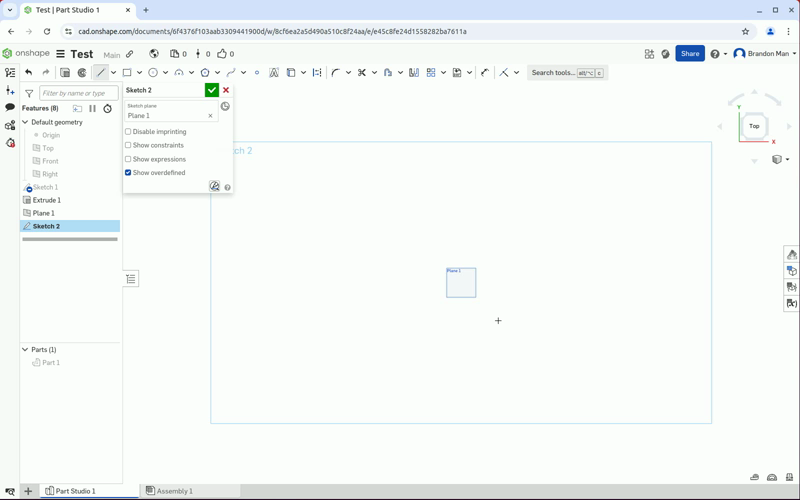
key_up(shift)
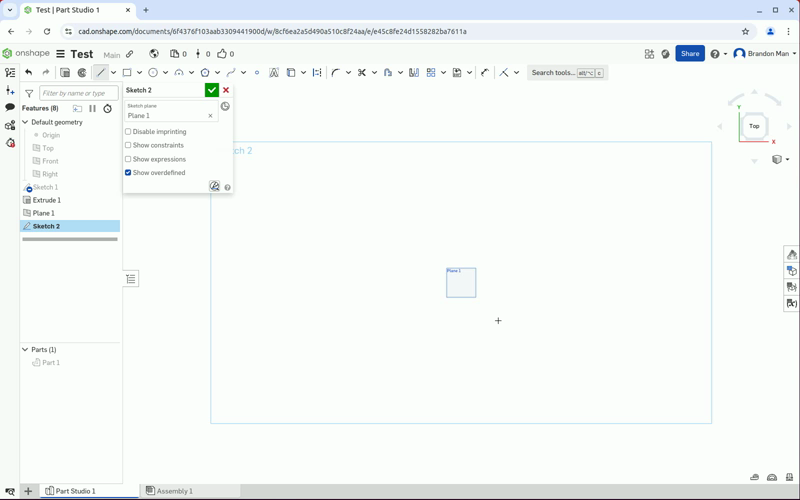
key_down(shift)
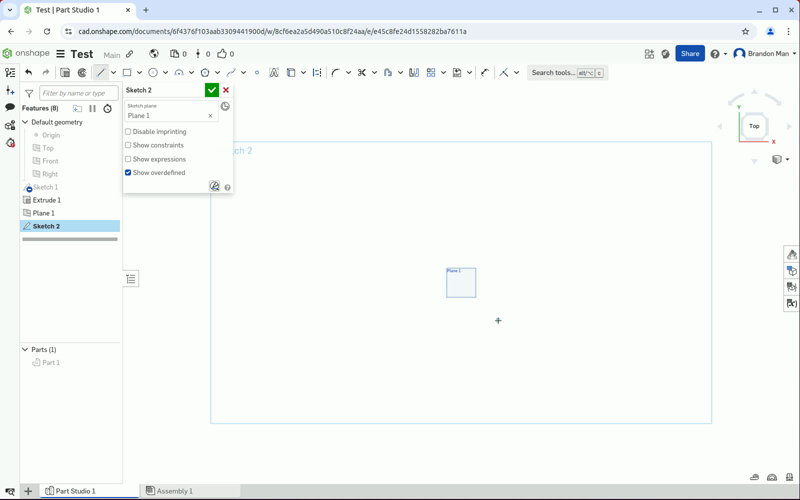
mouse_move(528, 320)
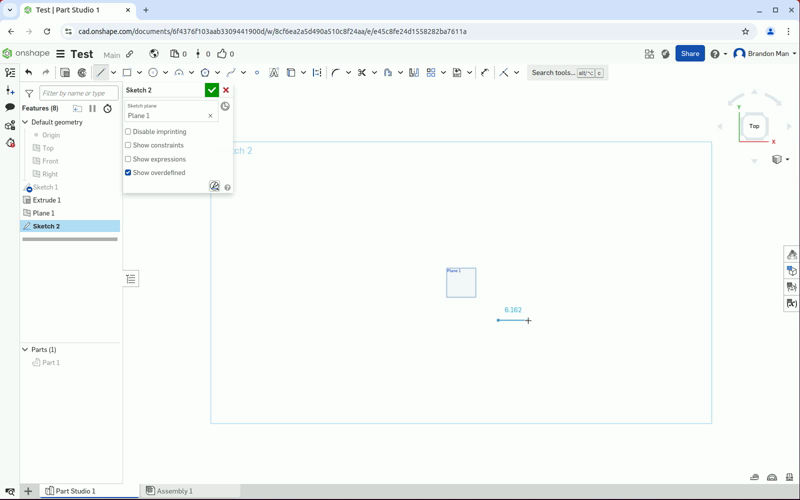
mouse_move(536, 320)
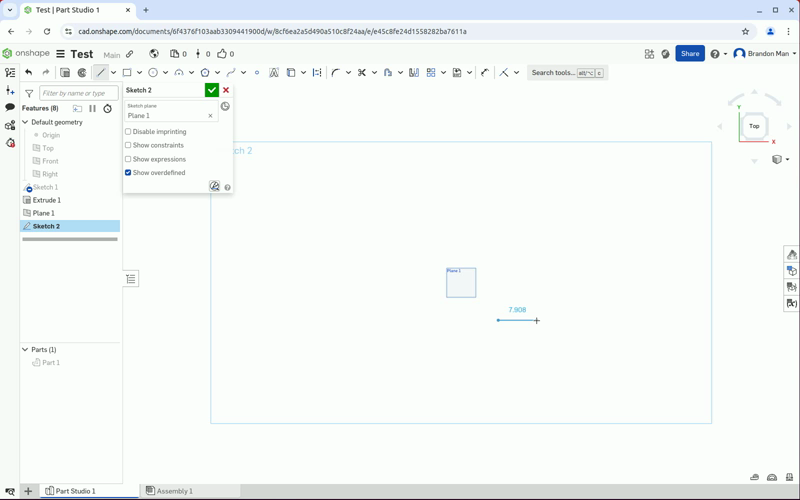
click(536, 320)
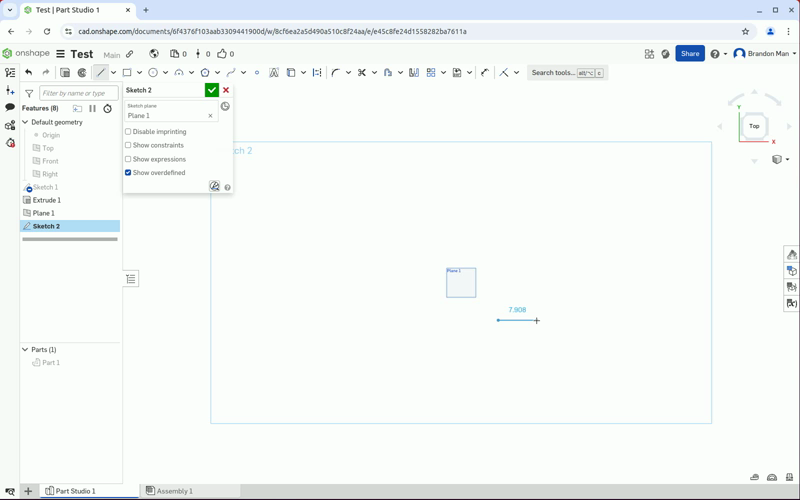
key_up(shift)
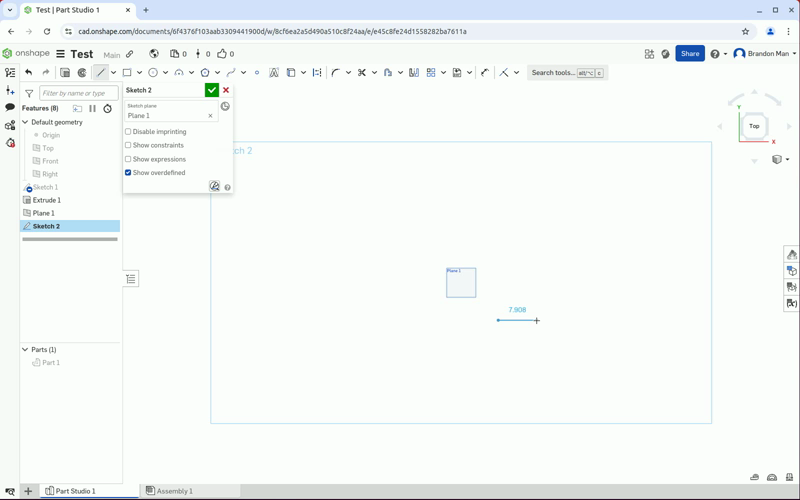
key_down(shift)
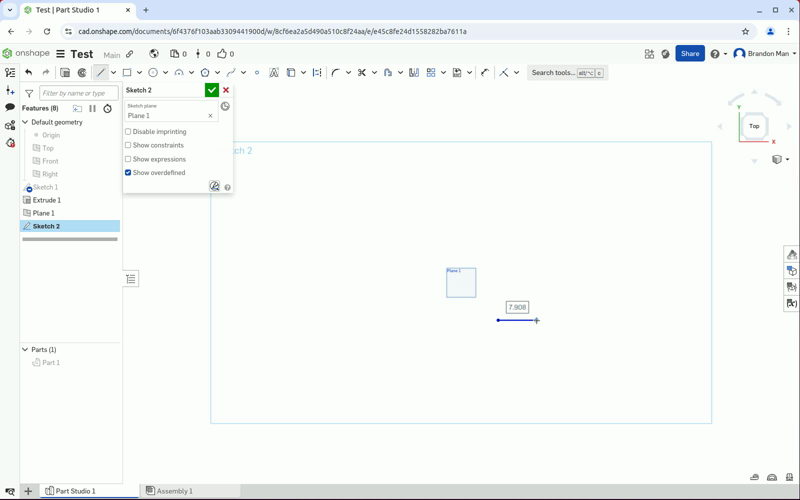
mouse_move(566, 320)
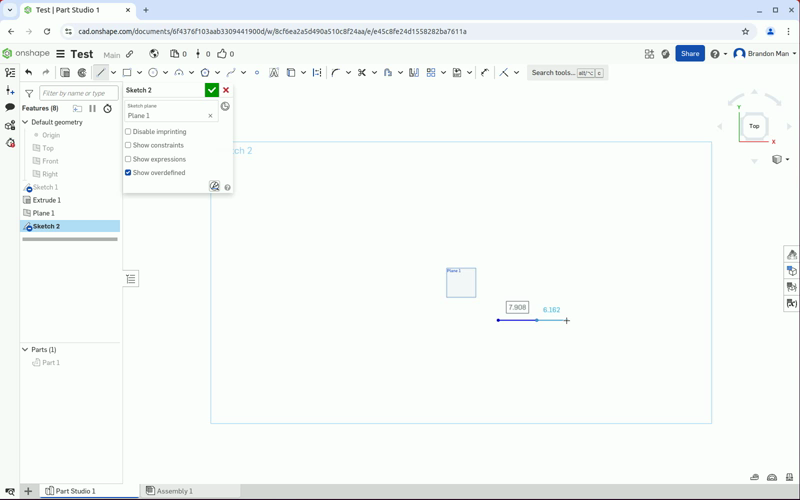
mouse_move(536, 282)
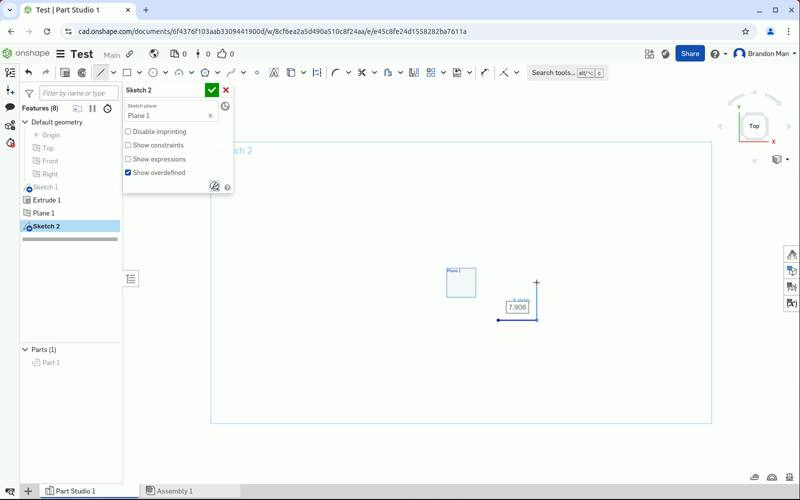
click(536, 282)
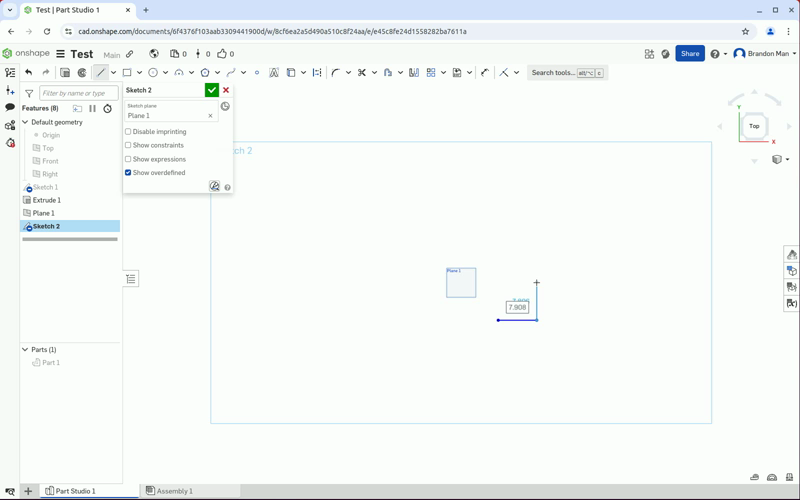
key_up(shift)
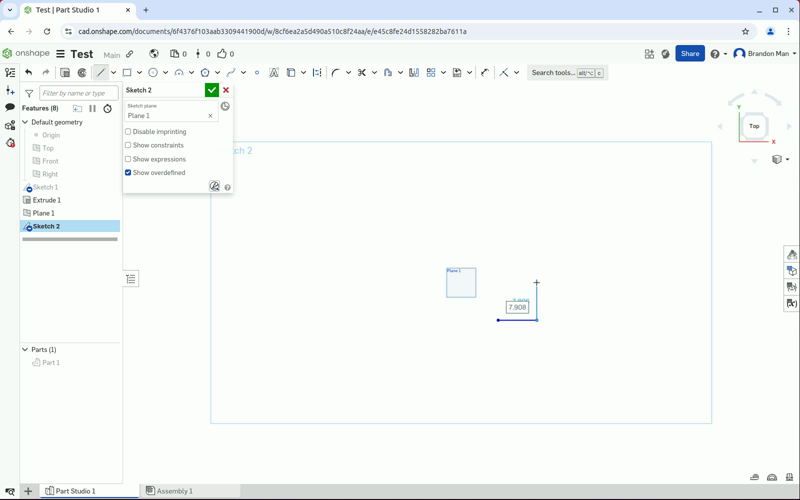
key_down(shift)
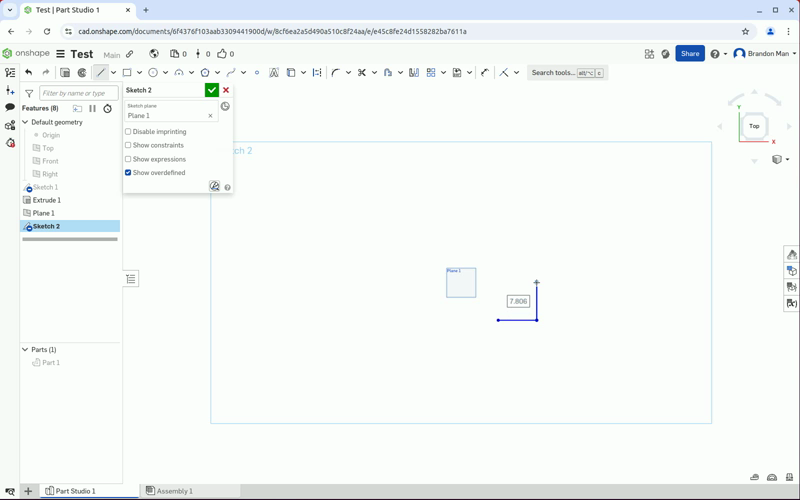
mouse_move(566, 282)
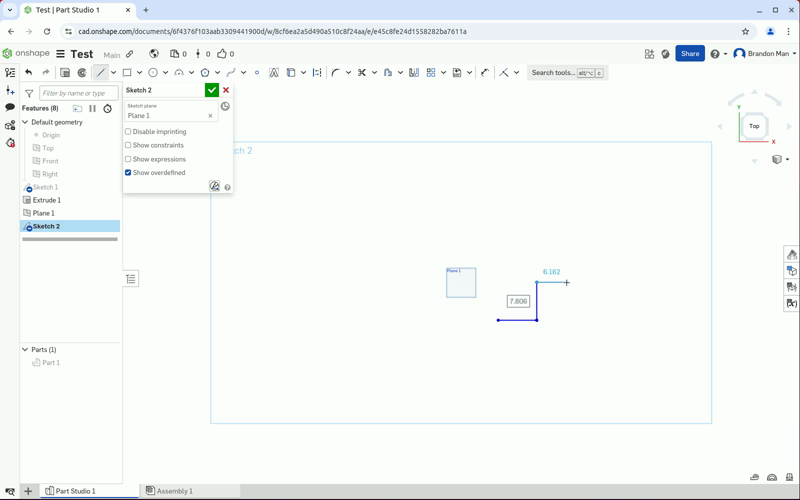
mouse_move(498, 282)
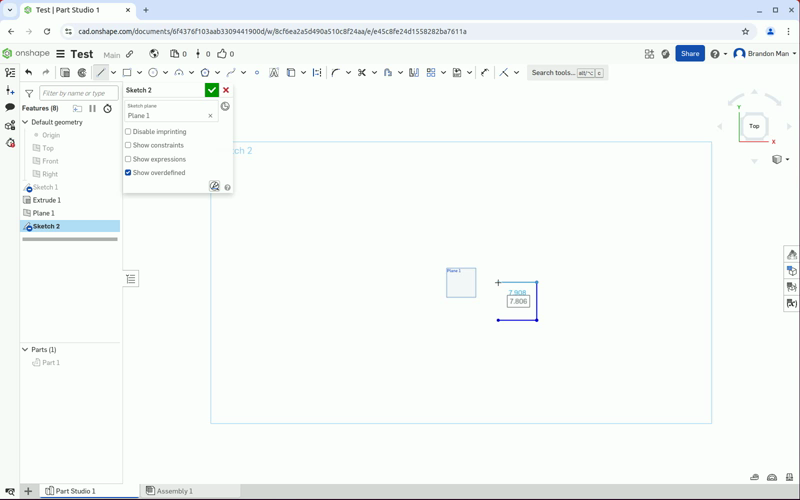
click(498, 282)
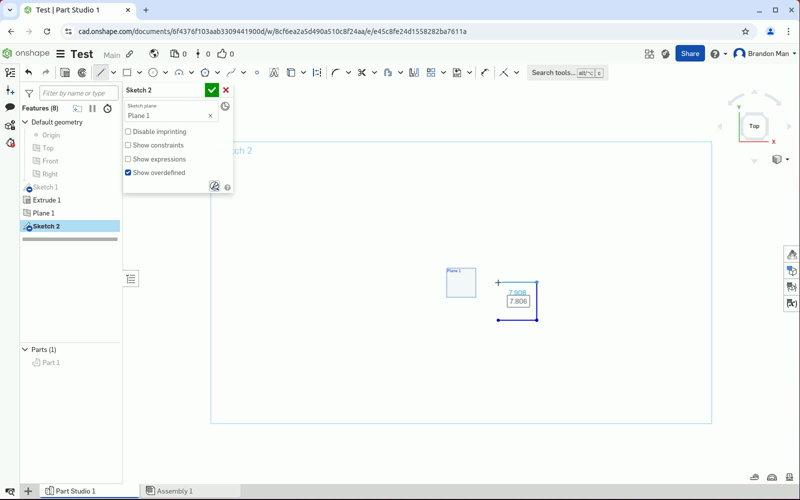
key_up(shift)
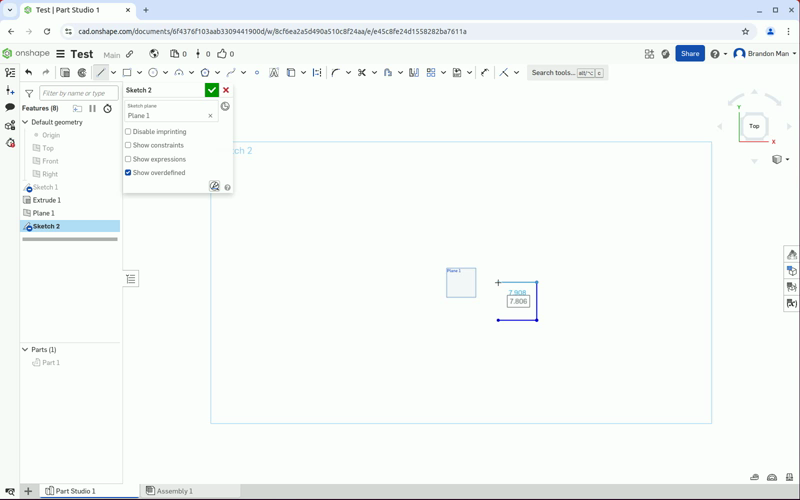
mouse_move(528, 282)
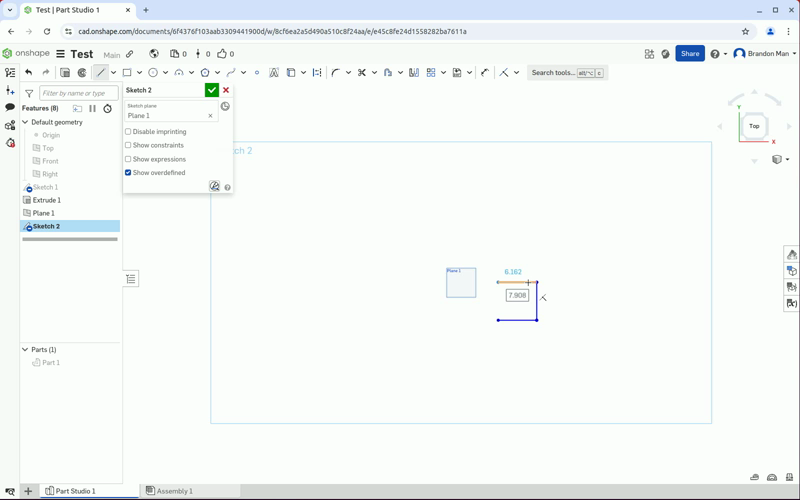
key_down(shift)
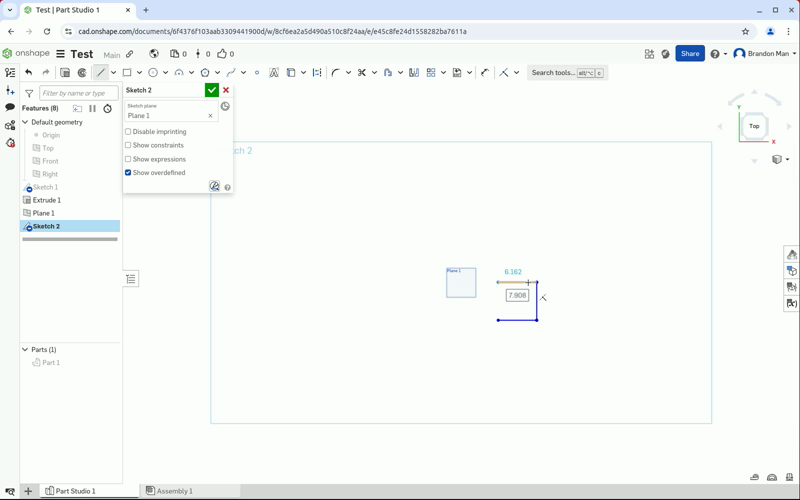
mouse_move(498, 320)
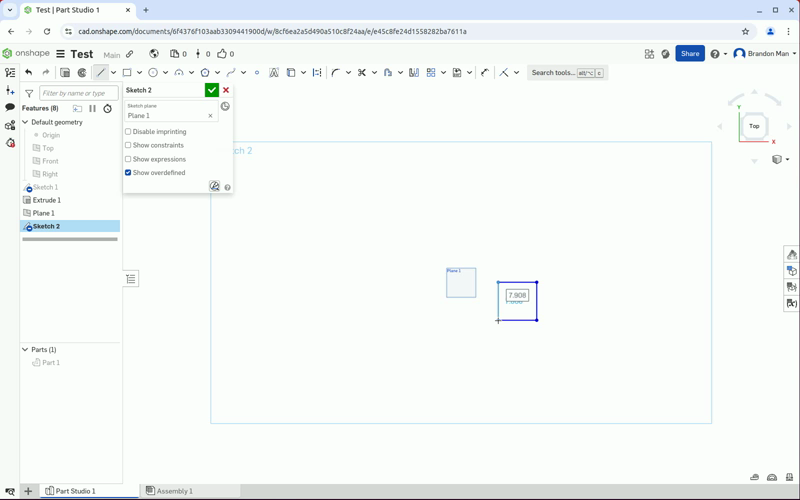
key_up(shift)
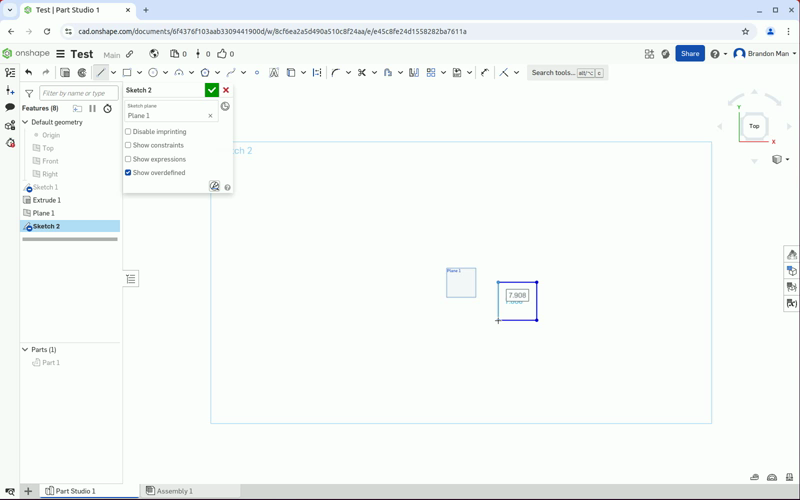
click(498, 320)
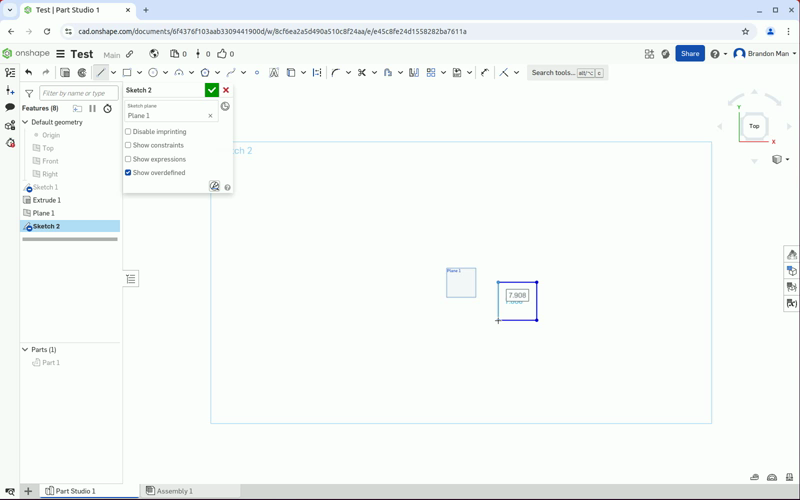
key(esc)
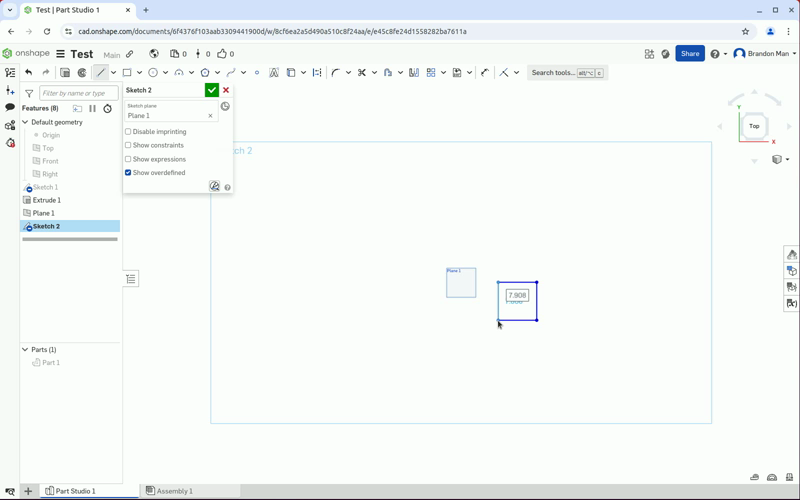
mouse_move(518, 310)
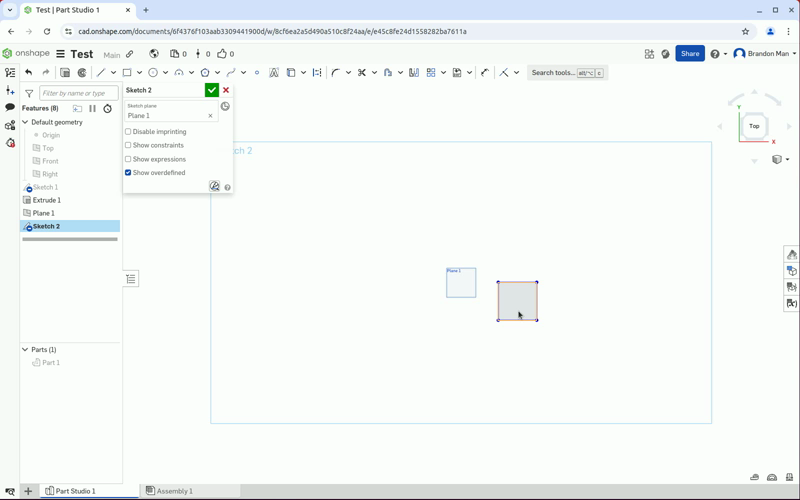
scroll(6)
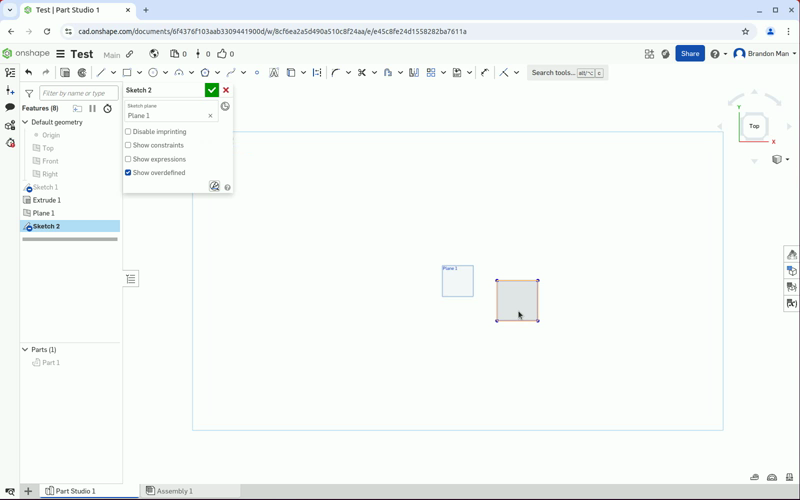
scroll(6)
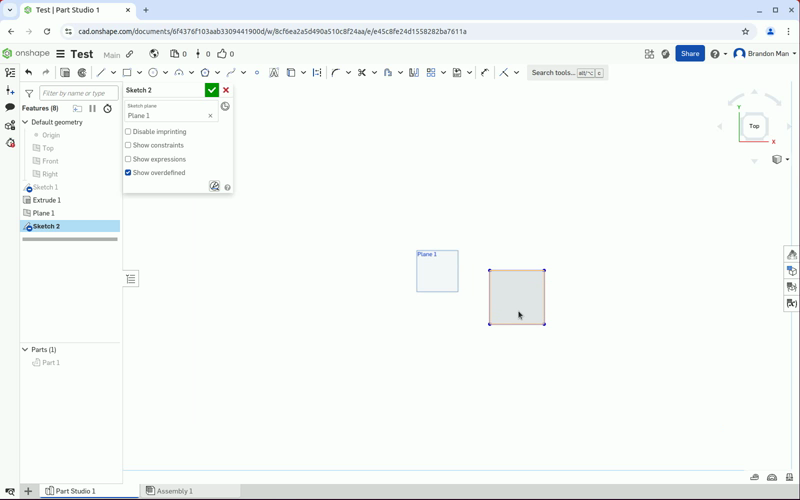
scroll(6)
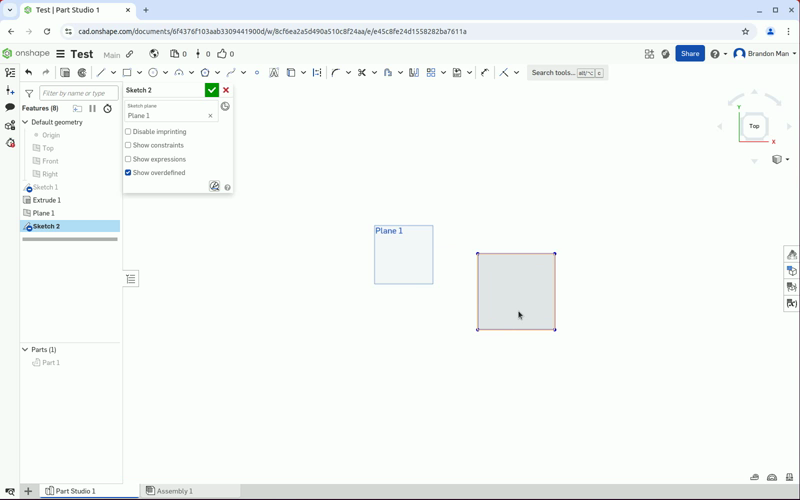
scroll(6)
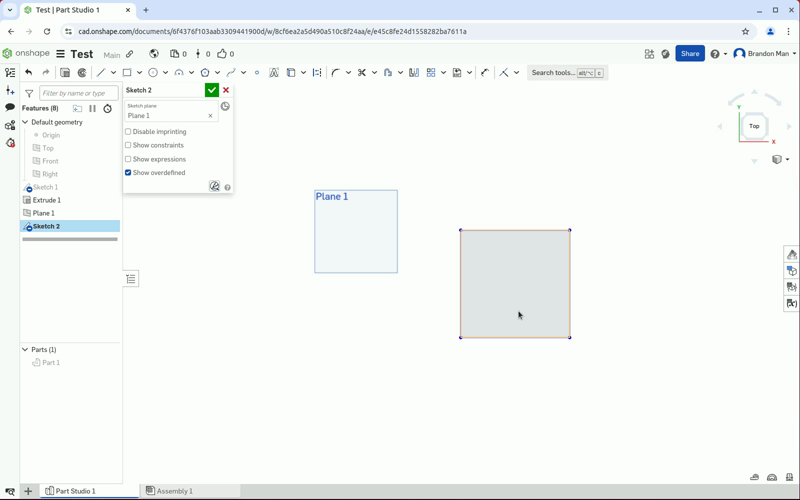
scroll(6)
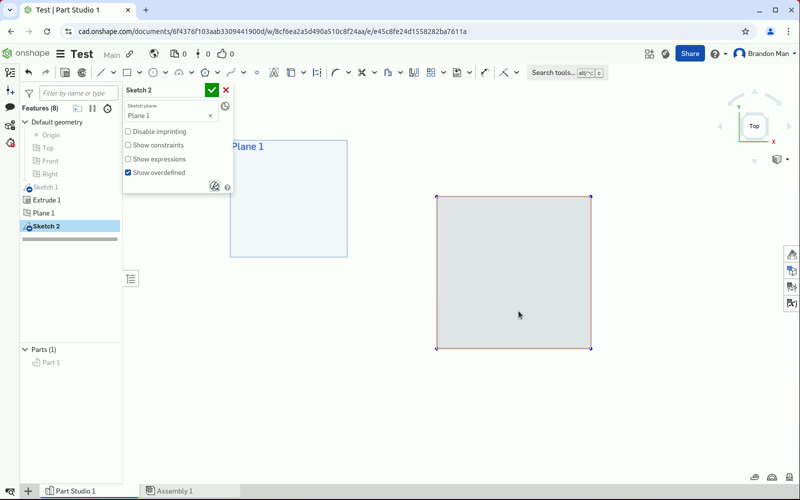
scroll(6)
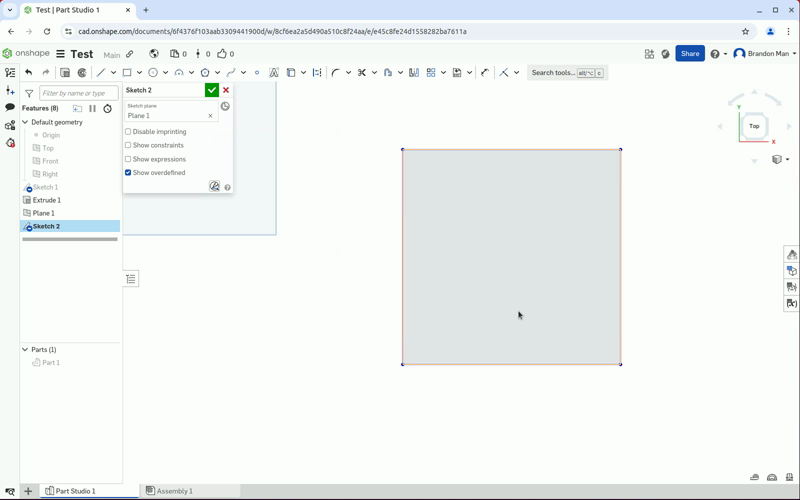
scroll(6)
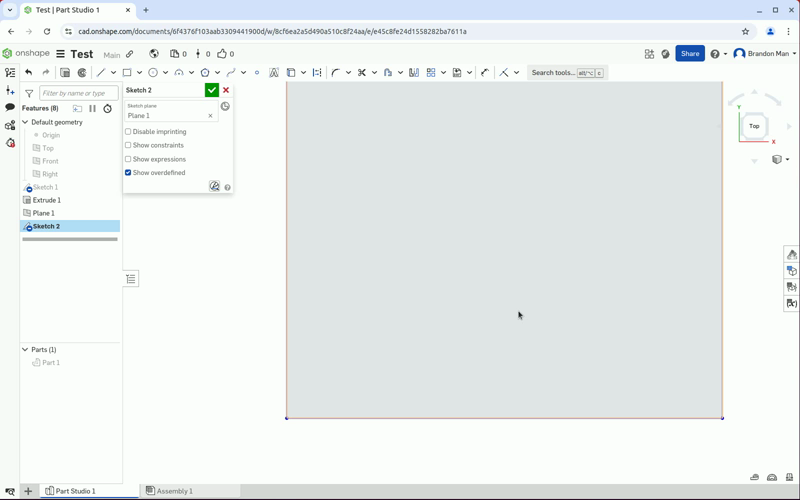
click(518, 310)
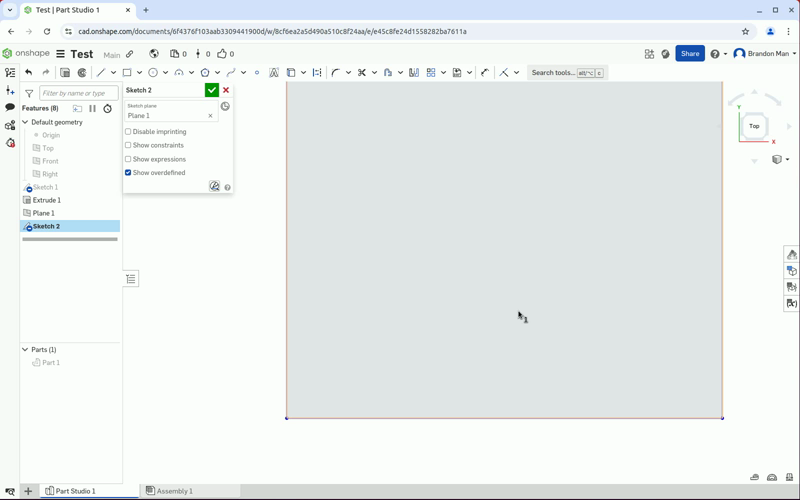
scroll(-6)
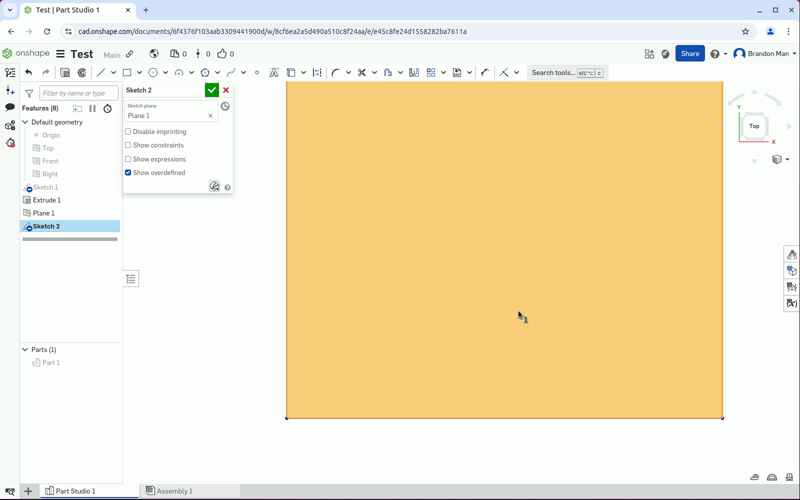
scroll(-6)
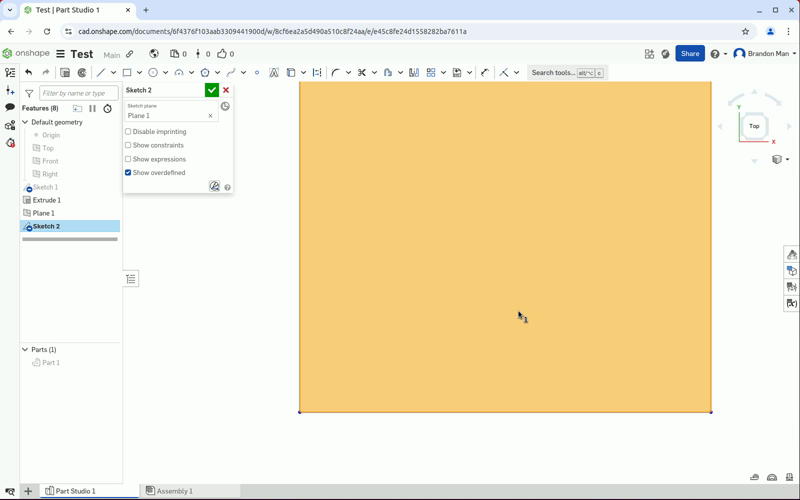
scroll(-6)
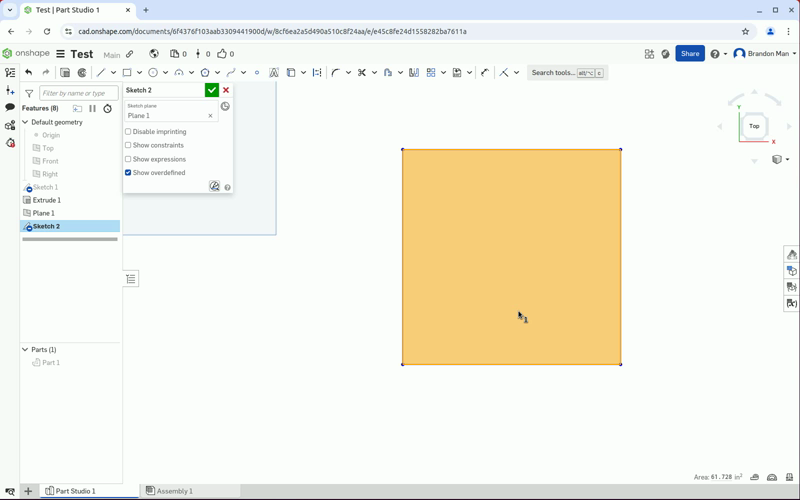
scroll(-6)
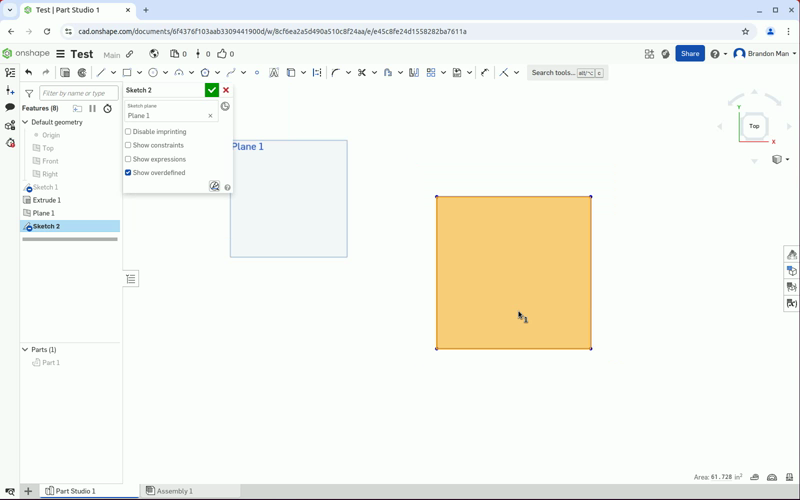
scroll(-6)
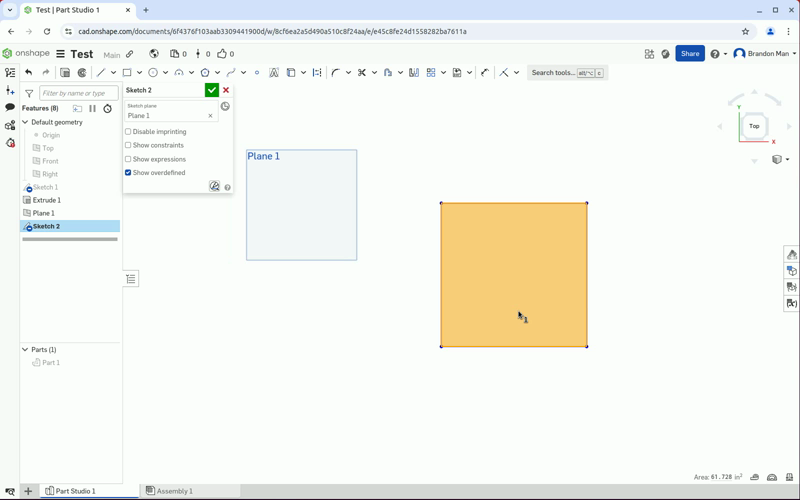
scroll(-6)
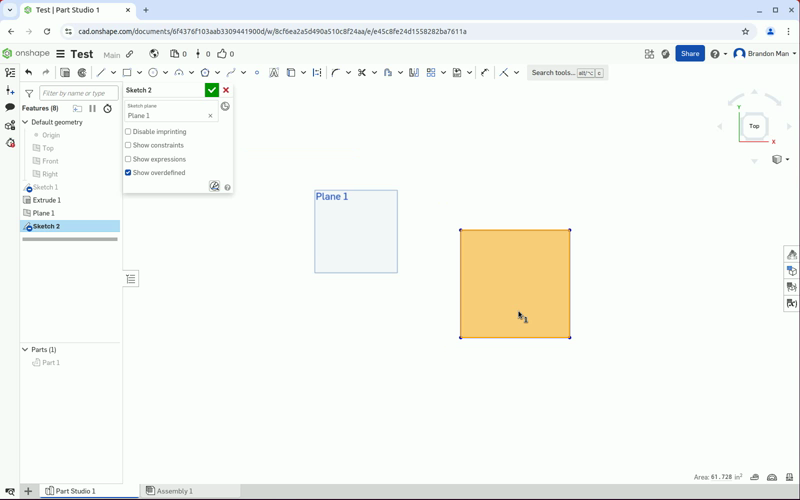
scroll(-6)
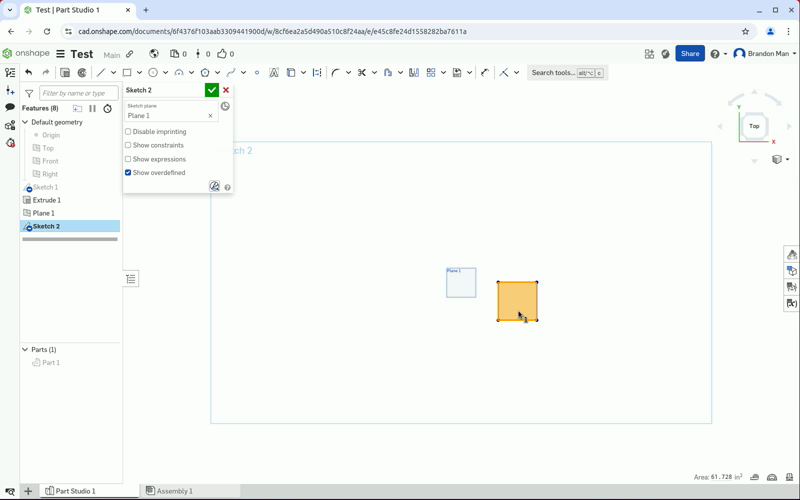
mouse_move(73, 352)
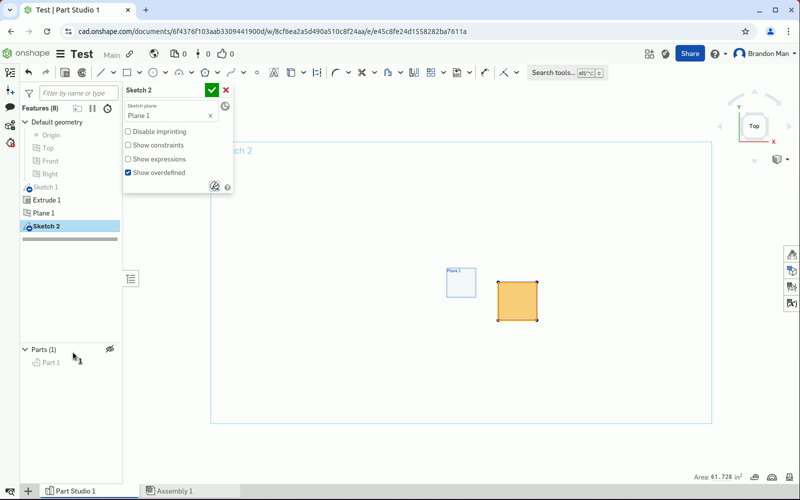
key(shift+y)
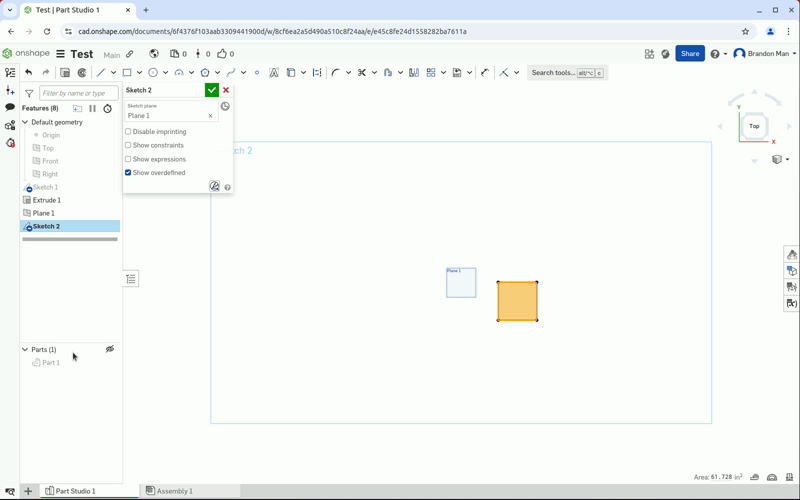
key(shift+e)
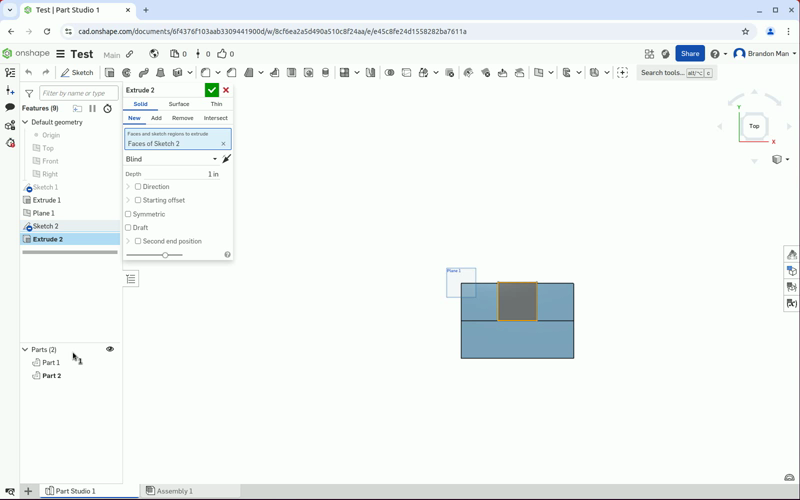
mouse_move(143, 106)
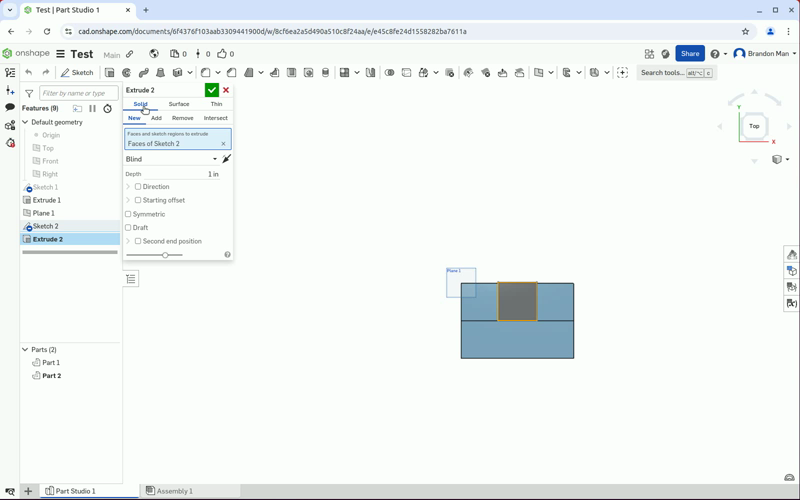
click(143, 106)
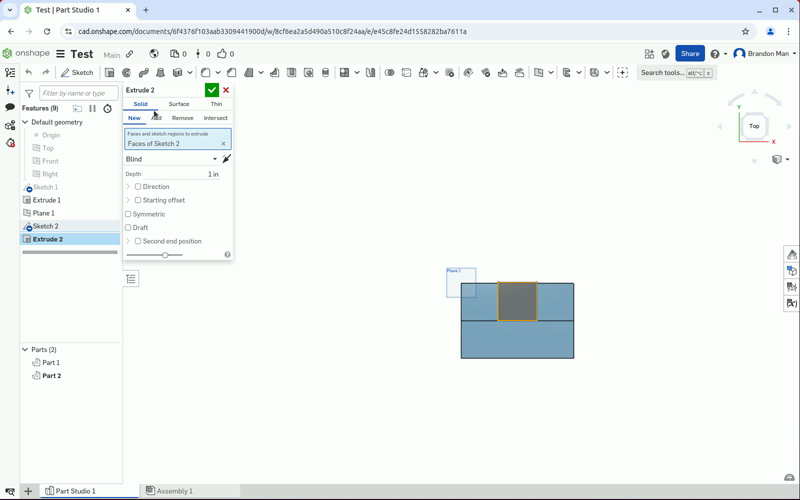
mouse_move(186, 120)
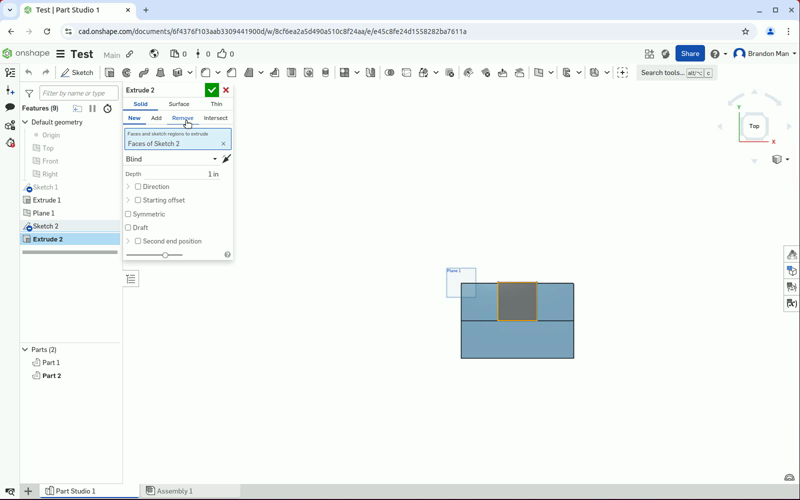
click(186, 120)
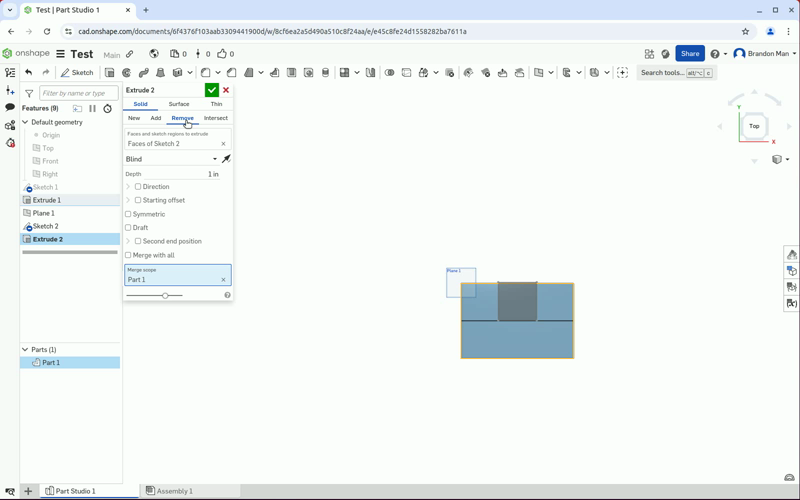
key(tab, 4)
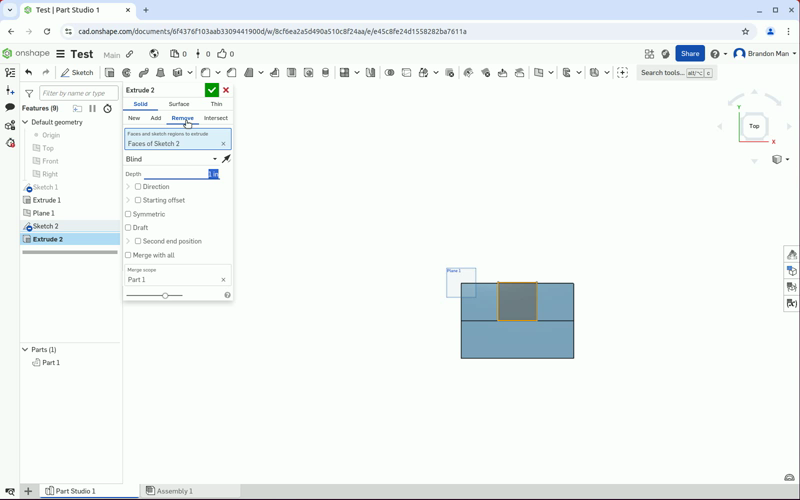
text(3.851)
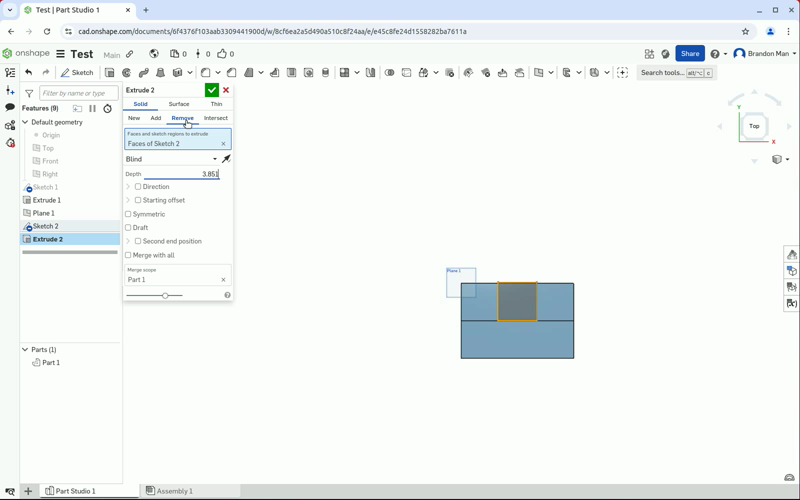
key(tab, 6)
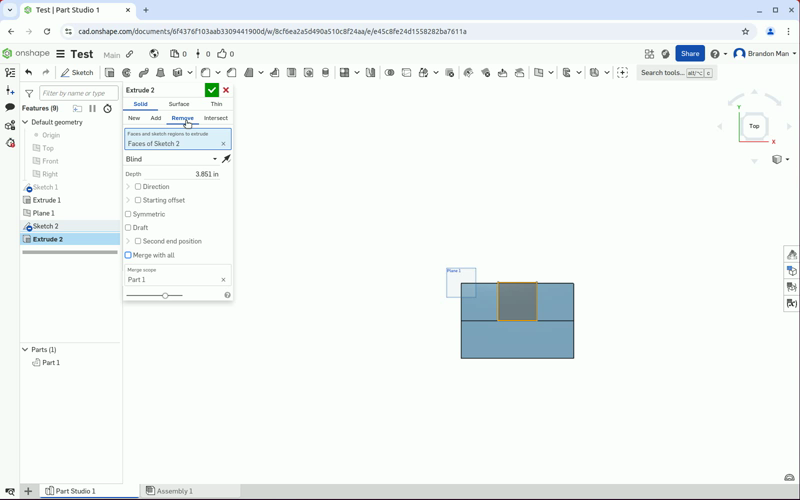
key(space)
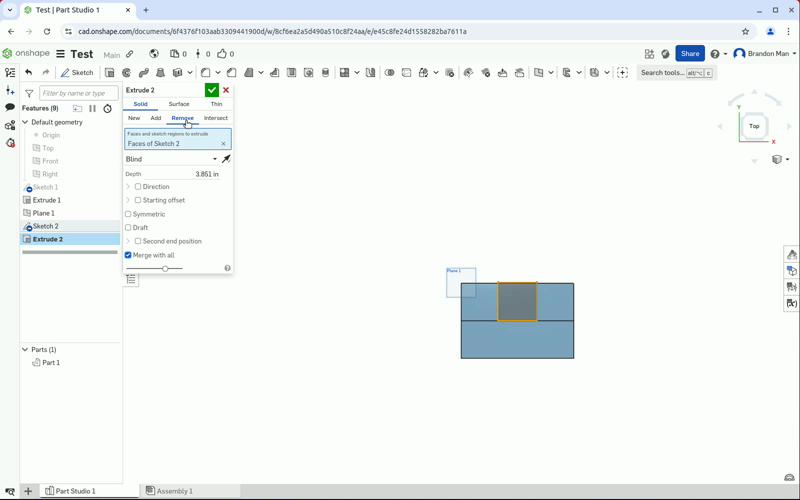
key(enter)
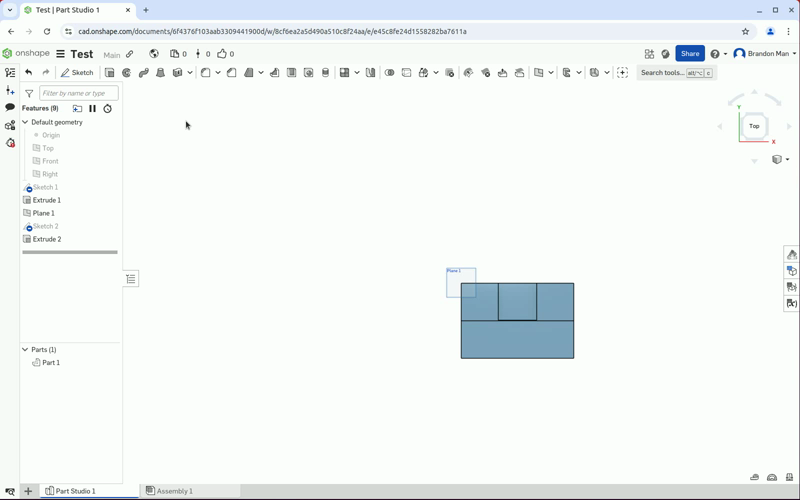
key(shift+h)
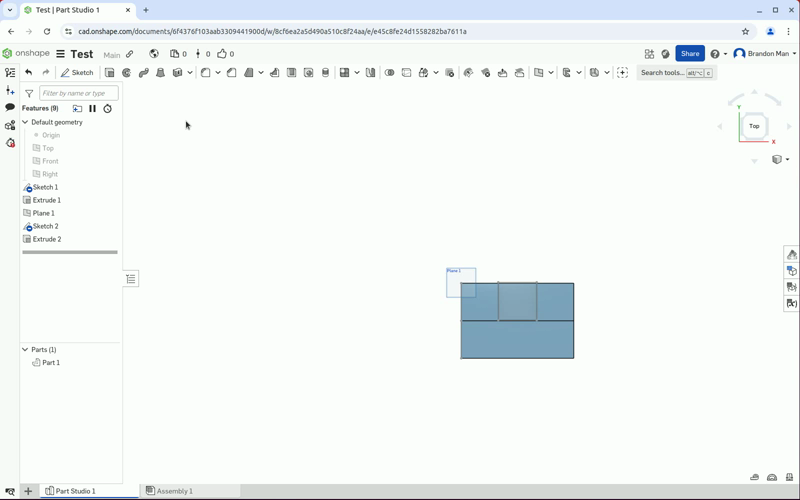
key(shift+h)
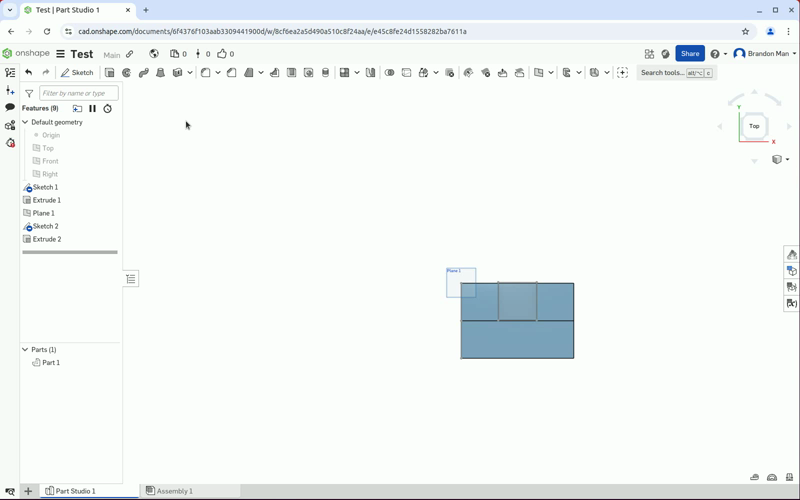
key(shift+7)
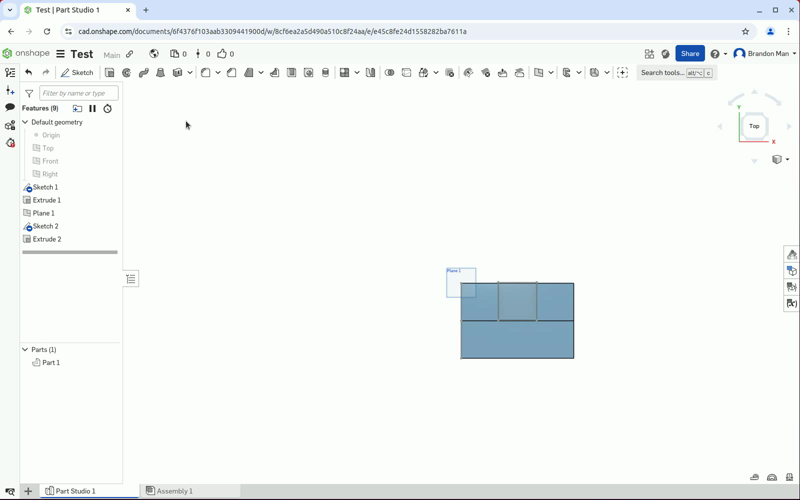
key(up, 3)
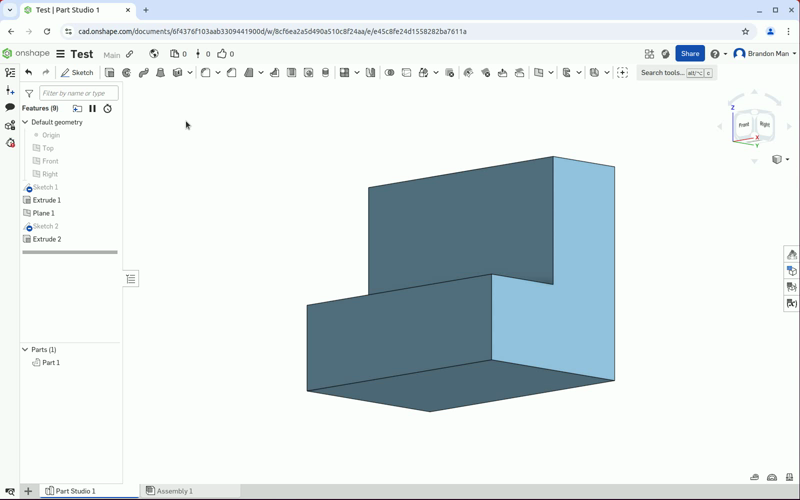
key(left, 3)
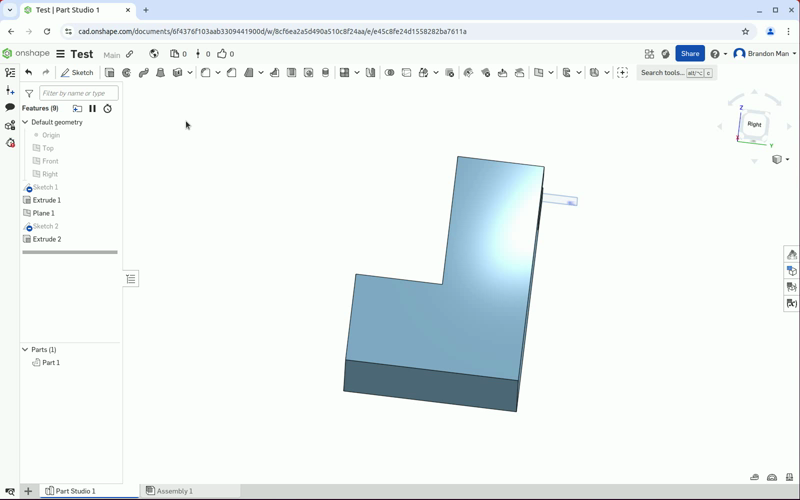
key(right, 3)
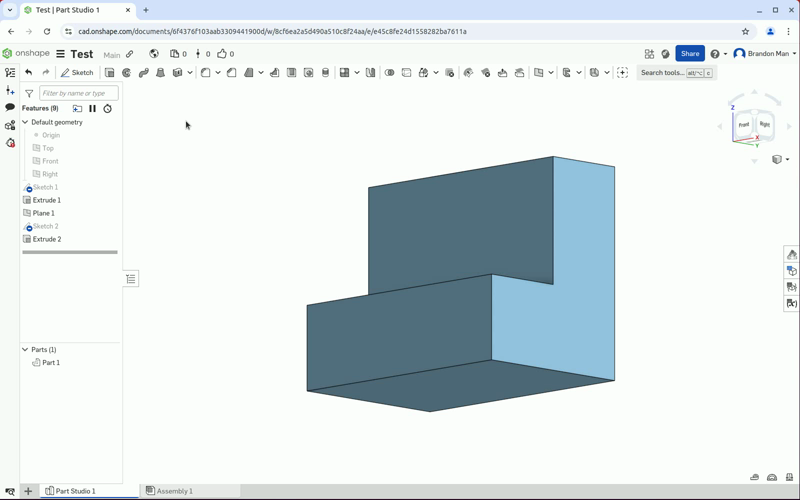
key(down, 3)
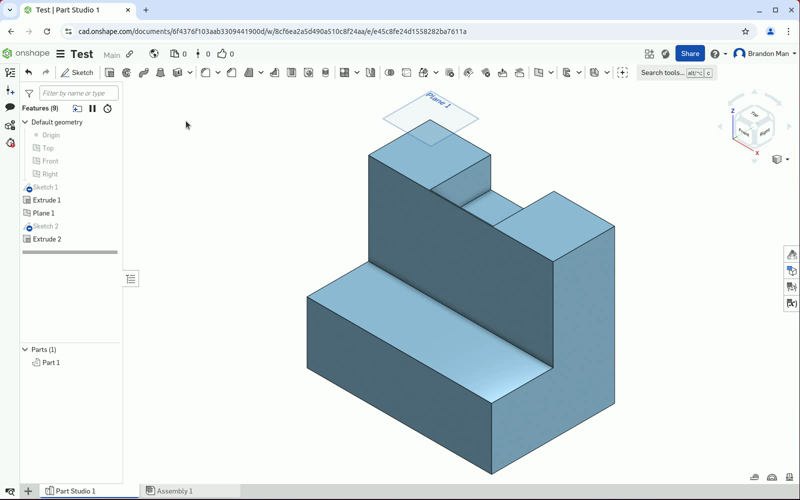
mouse_move(73, 189)
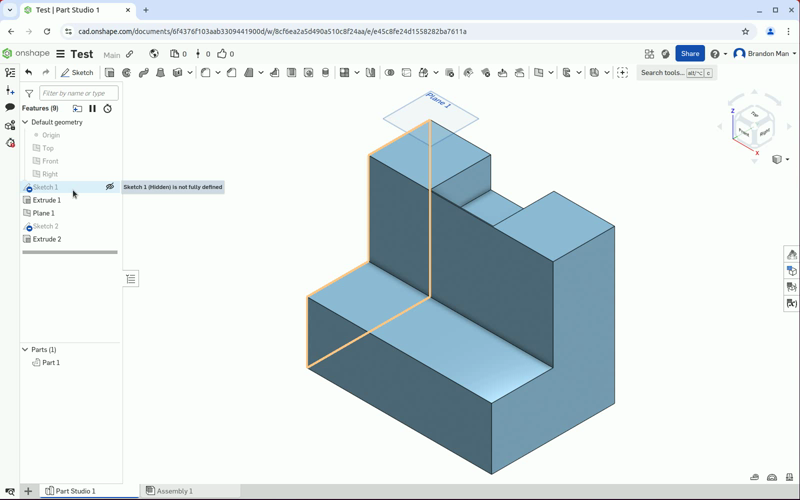
click(73, 189)